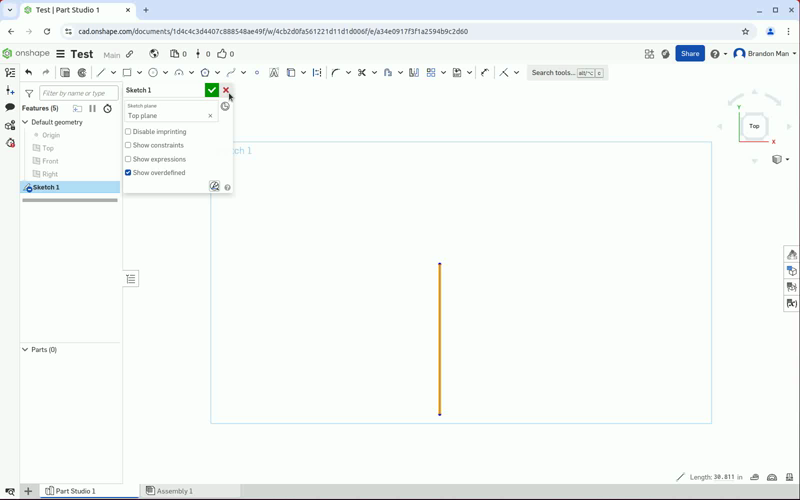
key(shift+h)
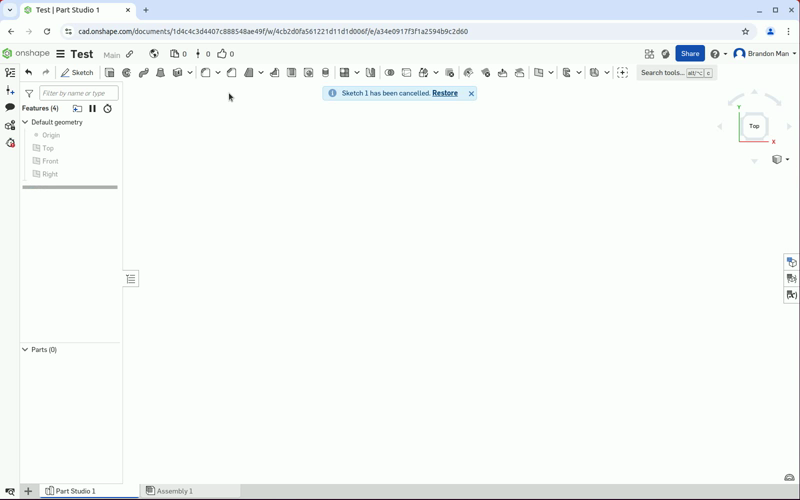
mouse_move(73, 352)
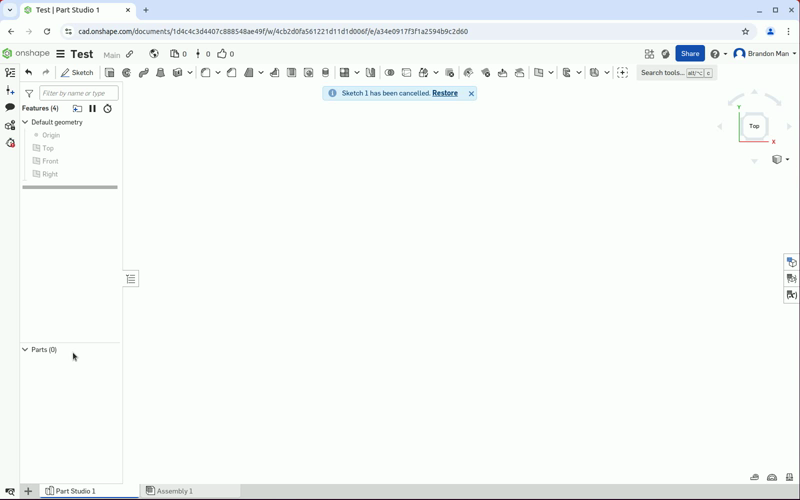
key(y)
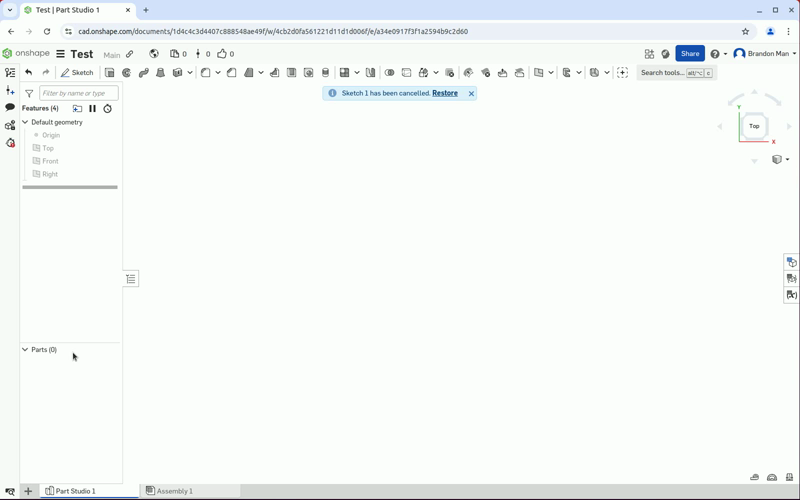
key(shift+p)
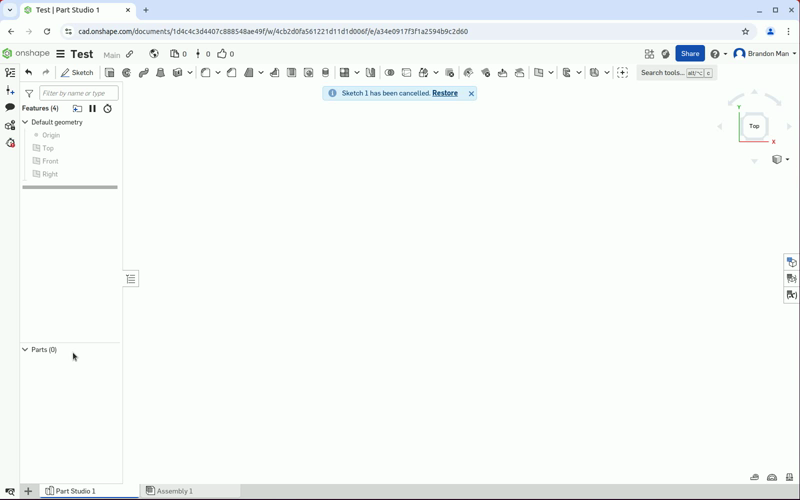
key(space)
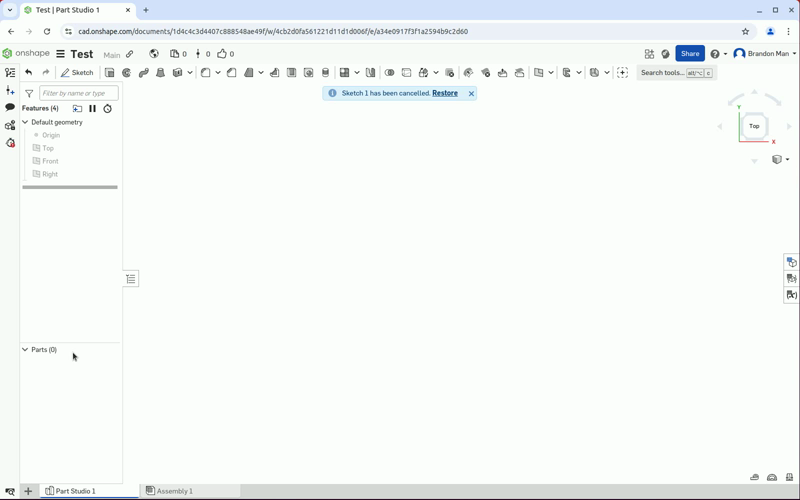
key_down(shift)
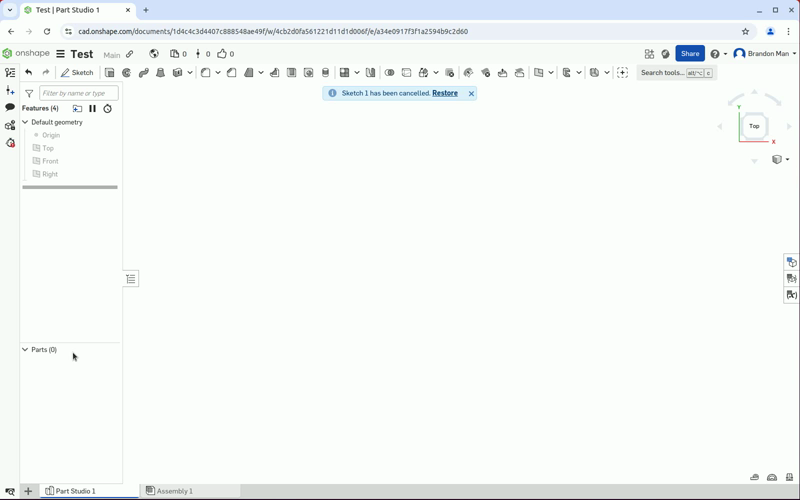
key(up)
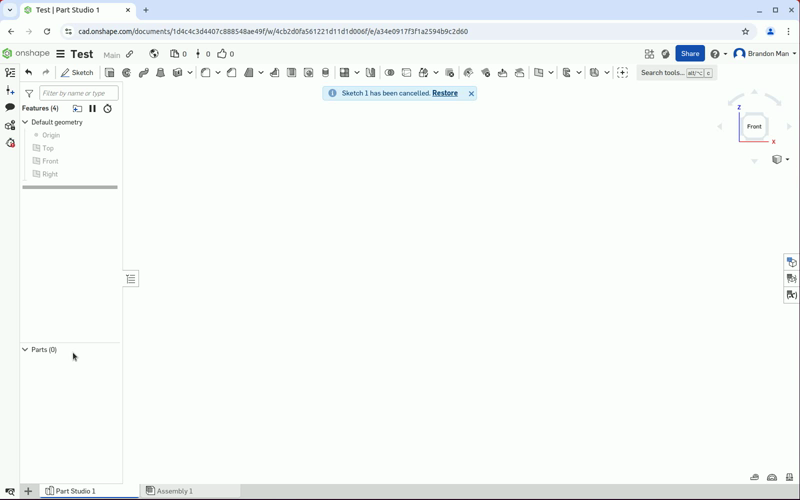
key_up(shift)
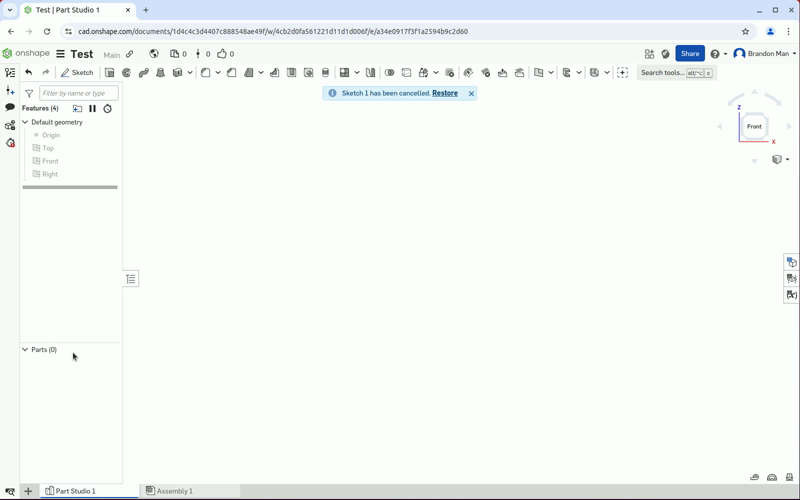
mouse_move(73, 352)
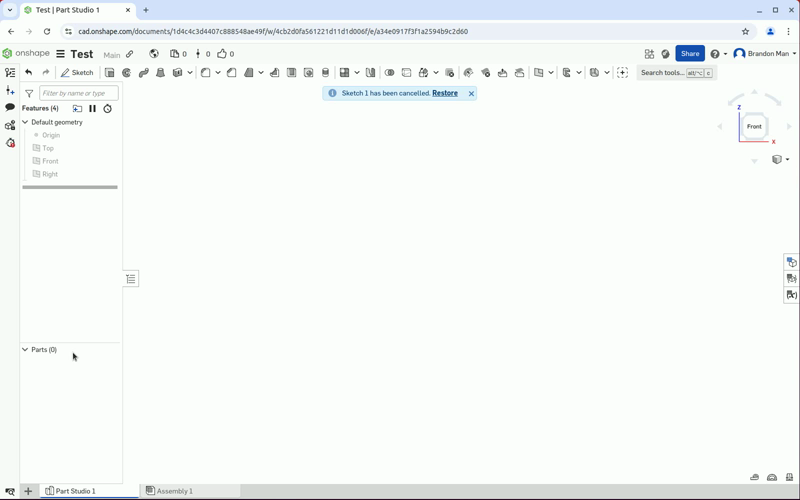
key(shift+y)
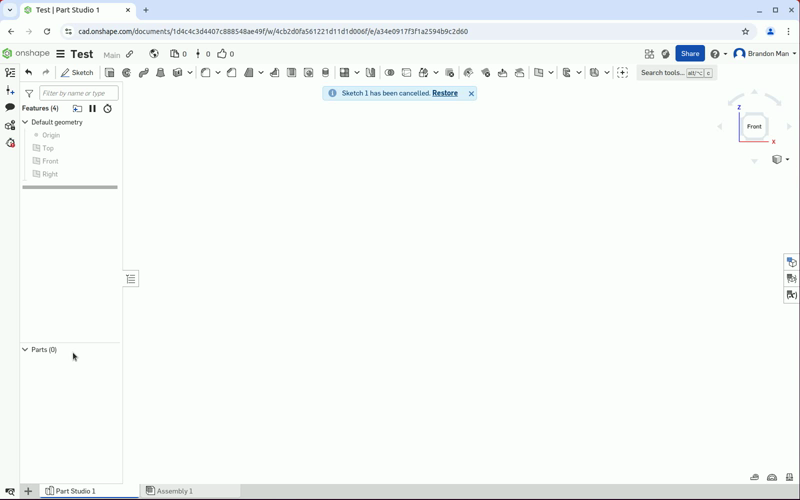
key(shift+s)
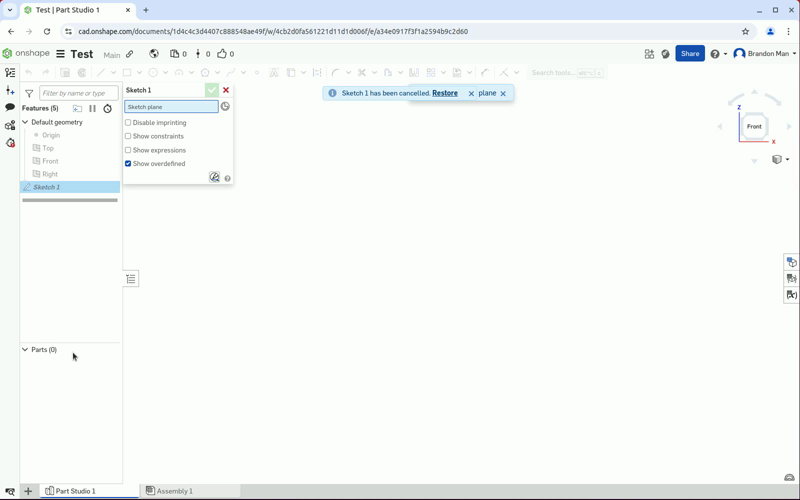
mouse_move(73, 163)
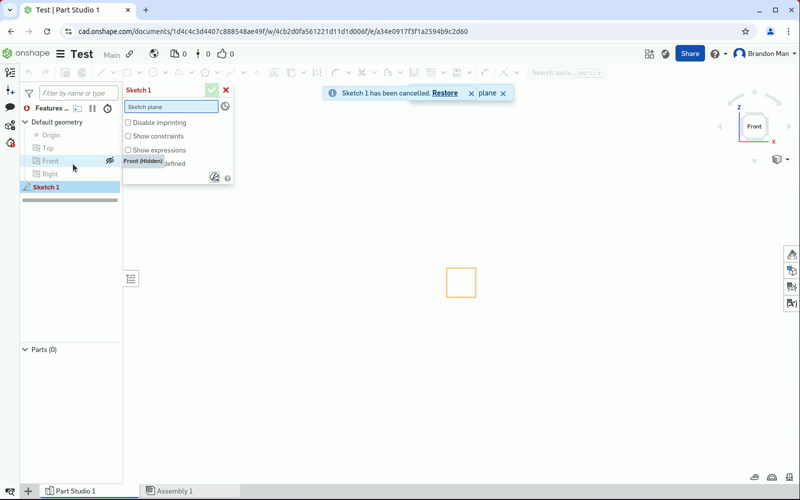
click(73, 163)
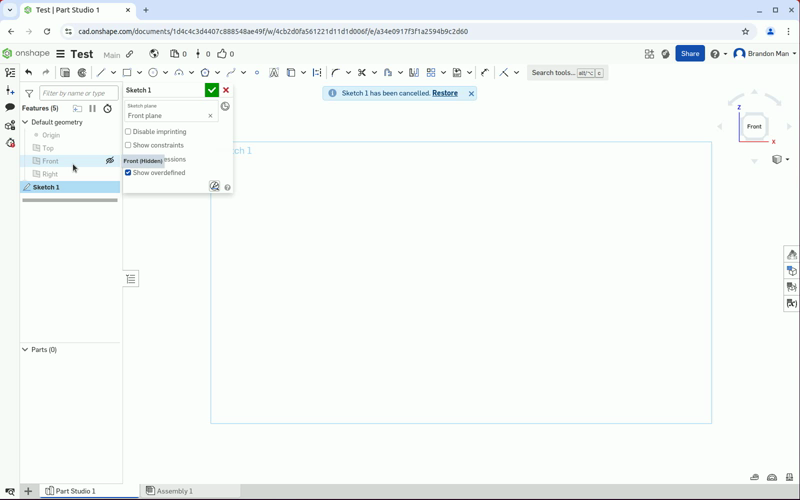
mouse_move(73, 352)
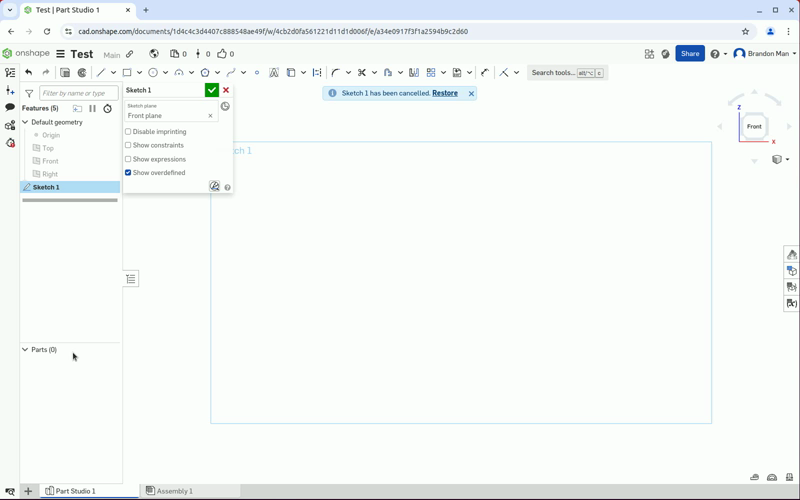
key(y)
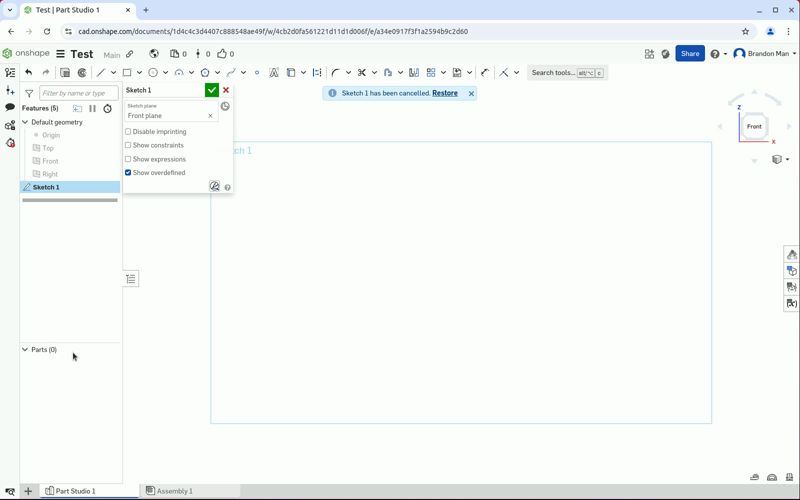
key(l)
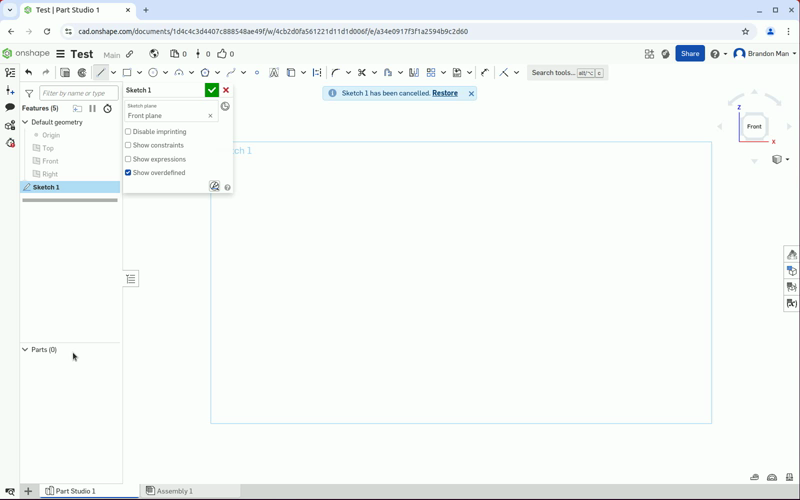
key_down(shift)
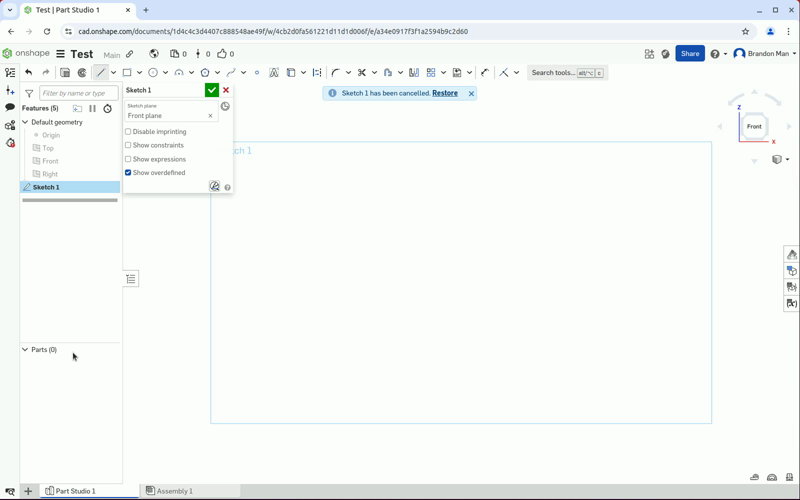
mouse_move(460, 330)
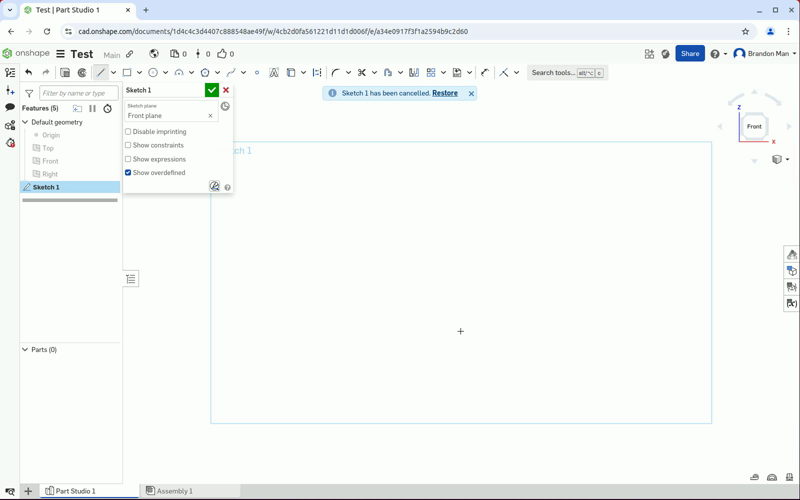
click(460, 330)
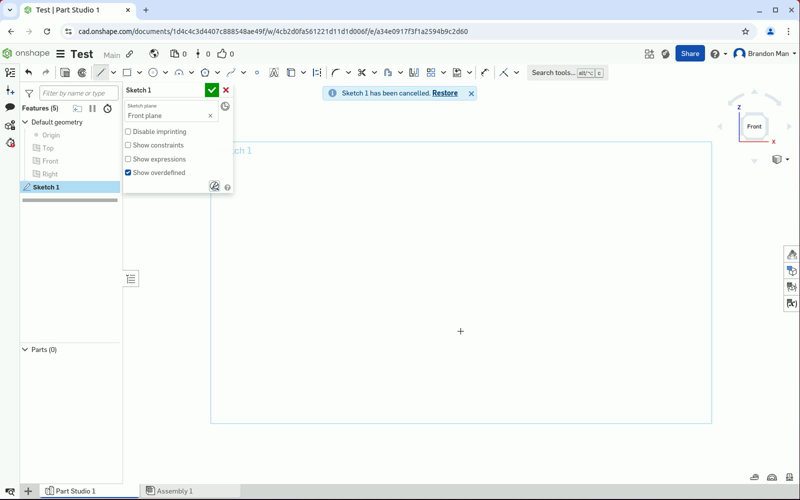
key_up(shift)
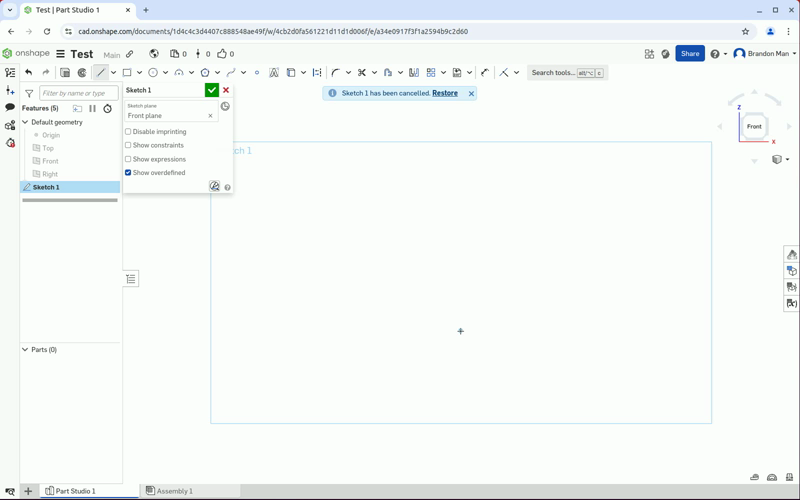
key_down(shift)
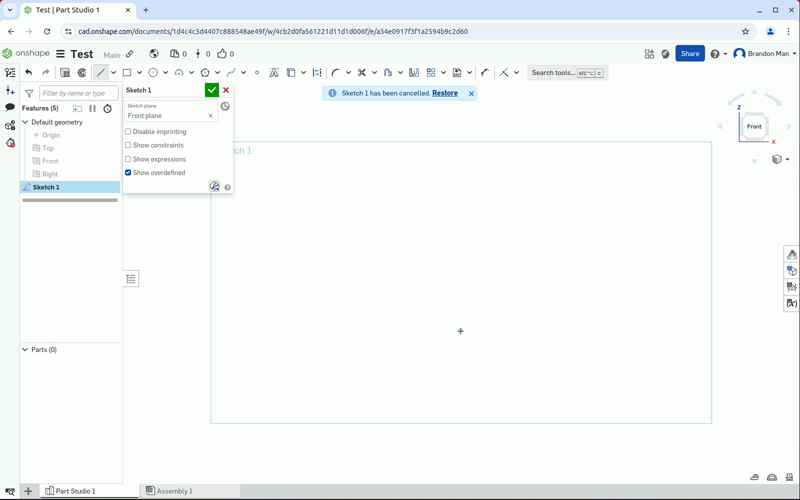
mouse_move(521, 330)
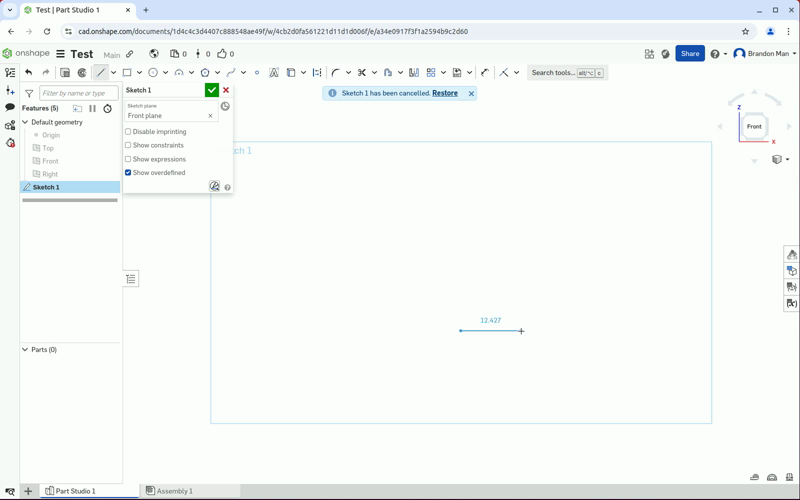
click(521, 330)
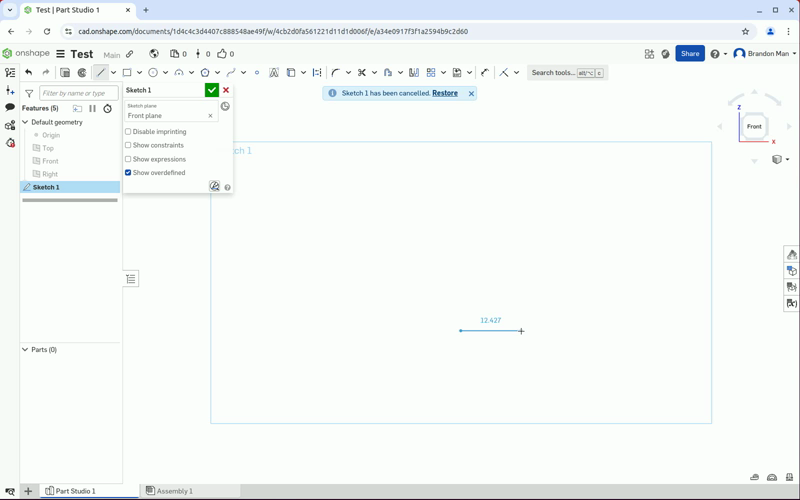
key_up(shift)
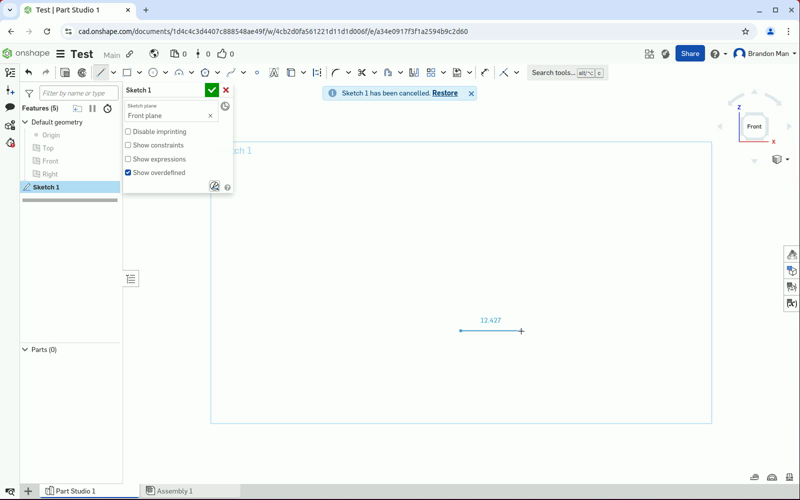
key_down(shift)
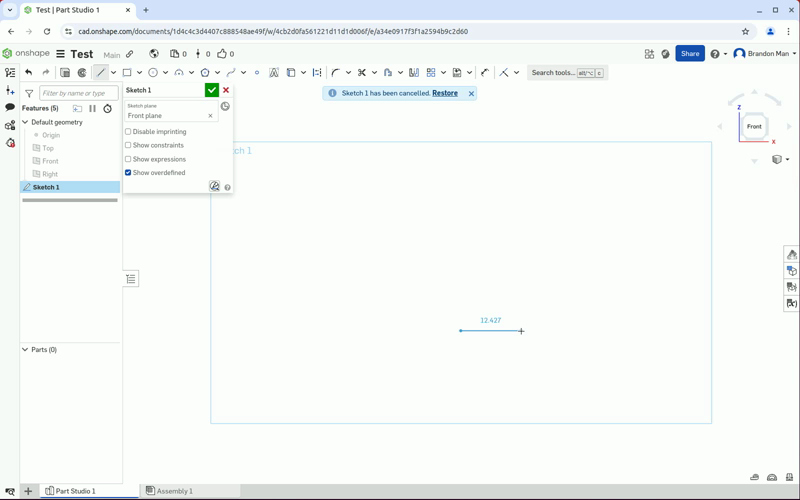
mouse_move(551, 330)
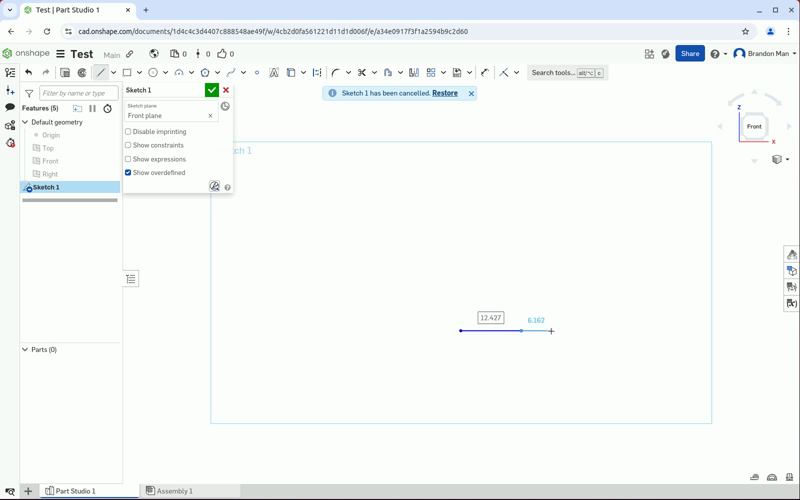
mouse_move(521, 277)
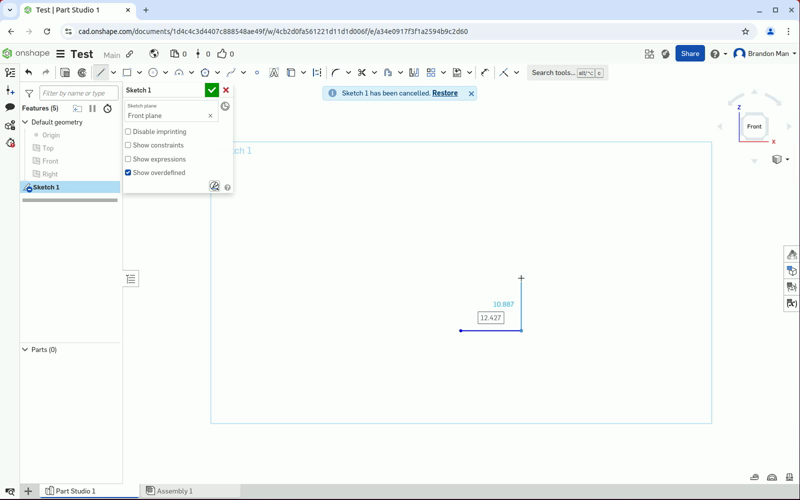
click(521, 277)
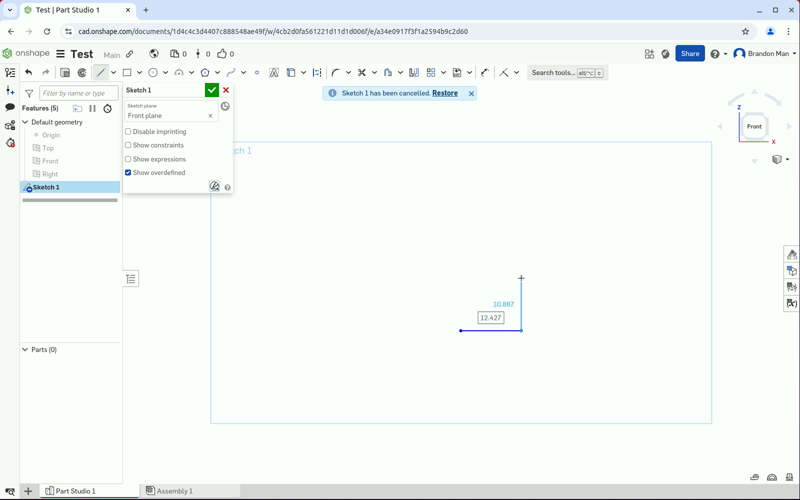
key_up(shift)
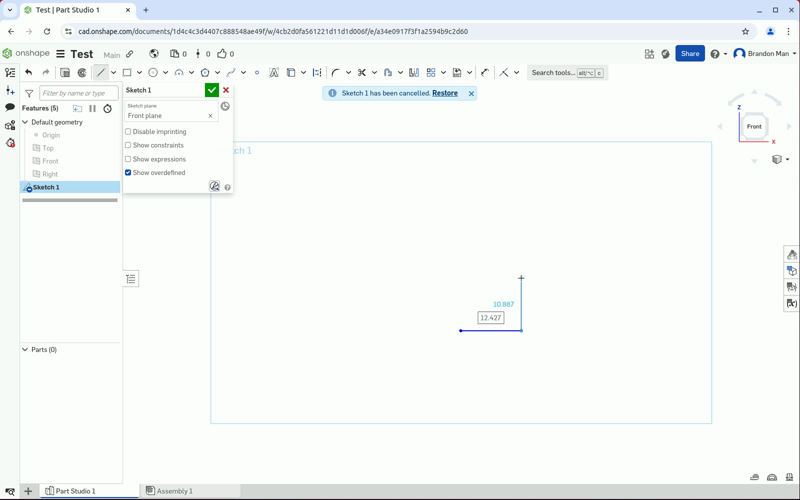
key_down(shift)
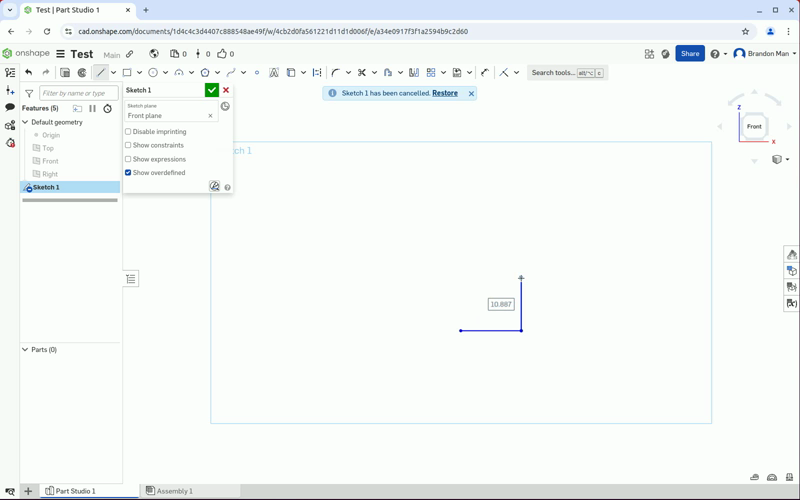
mouse_move(460, 277)
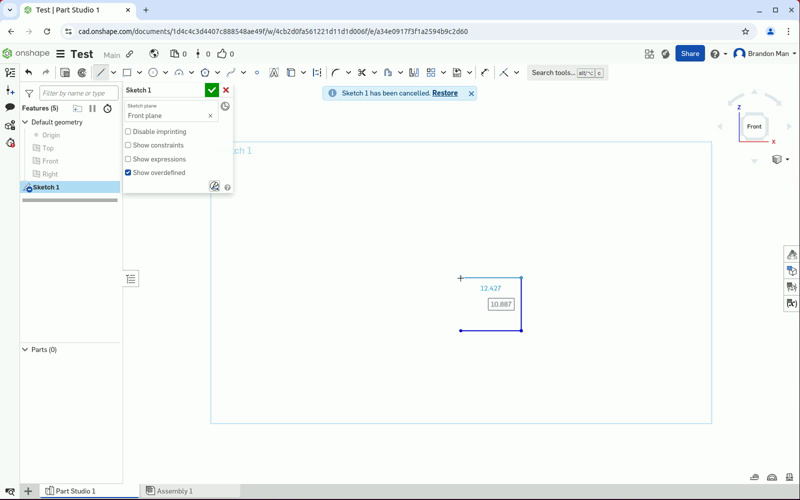
click(460, 277)
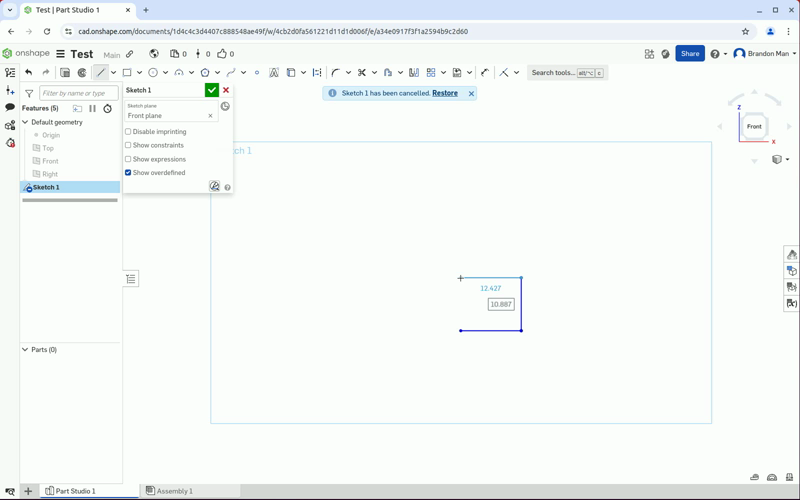
key_up(shift)
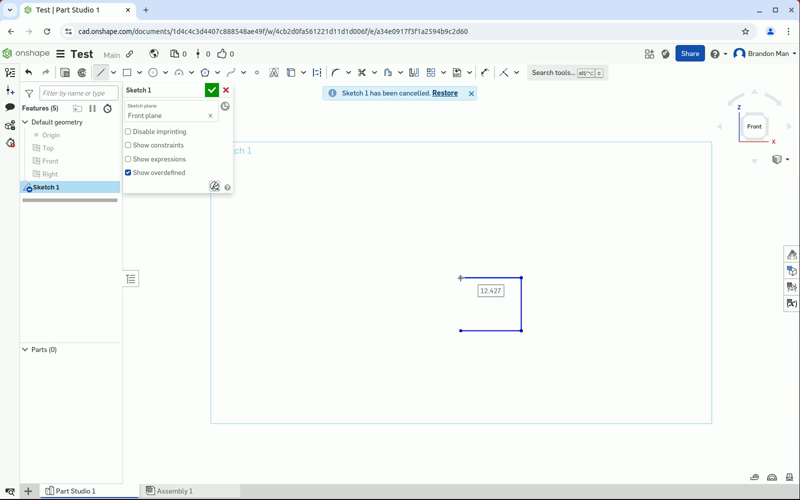
key_down(shift)
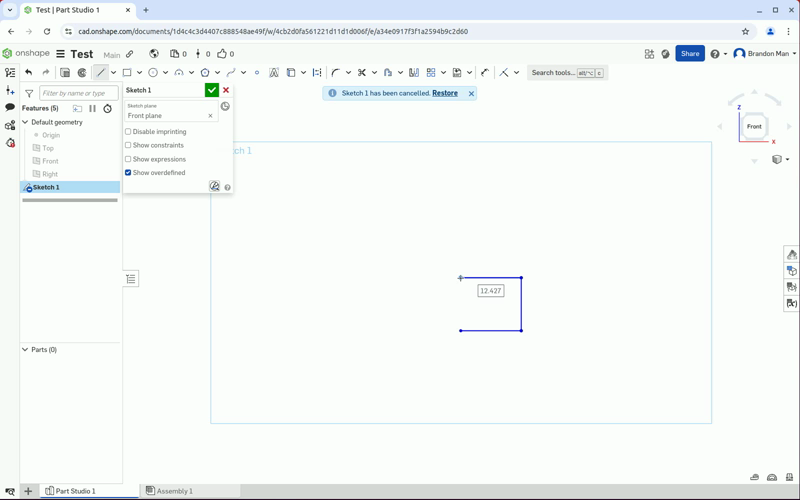
mouse_move(490, 277)
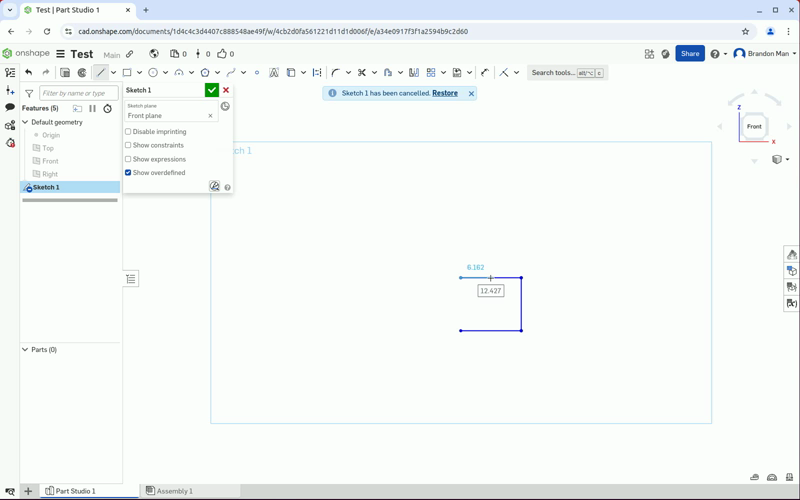
mouse_move(460, 291)
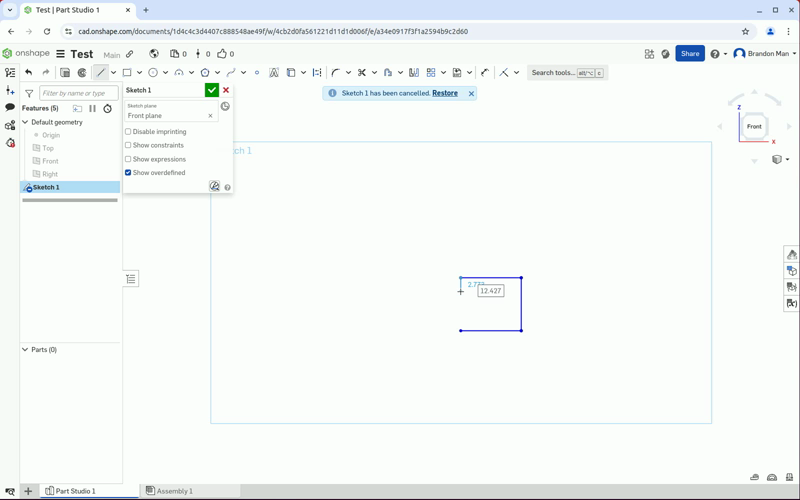
click(460, 291)
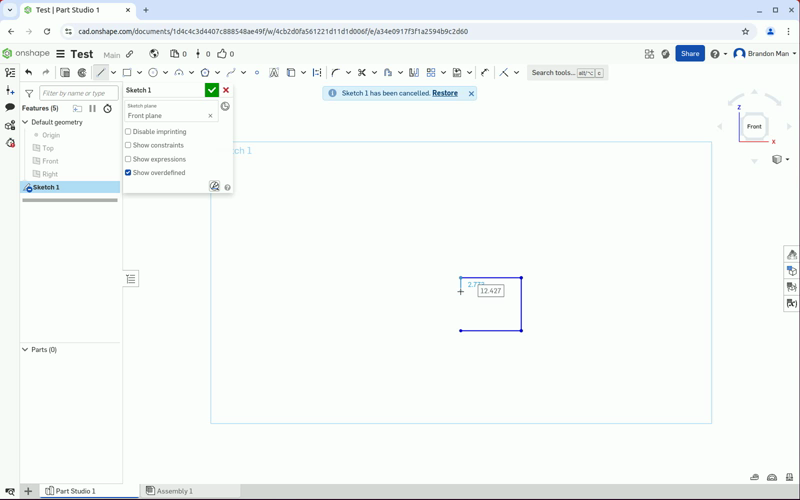
key_up(shift)
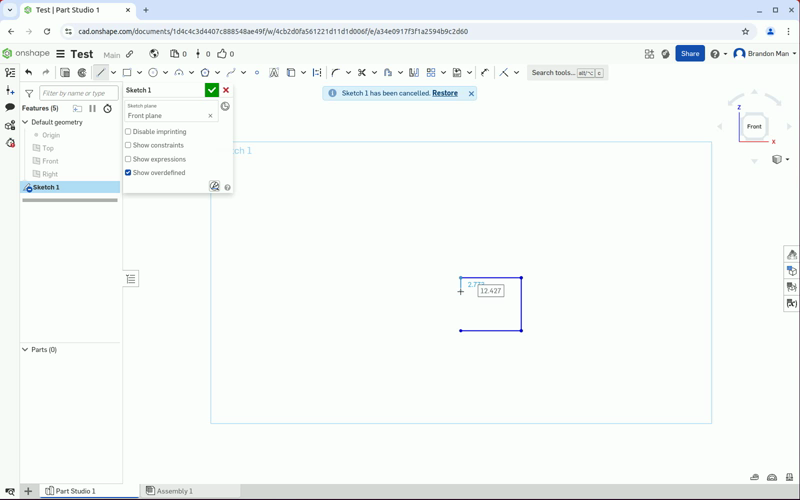
key(esc)
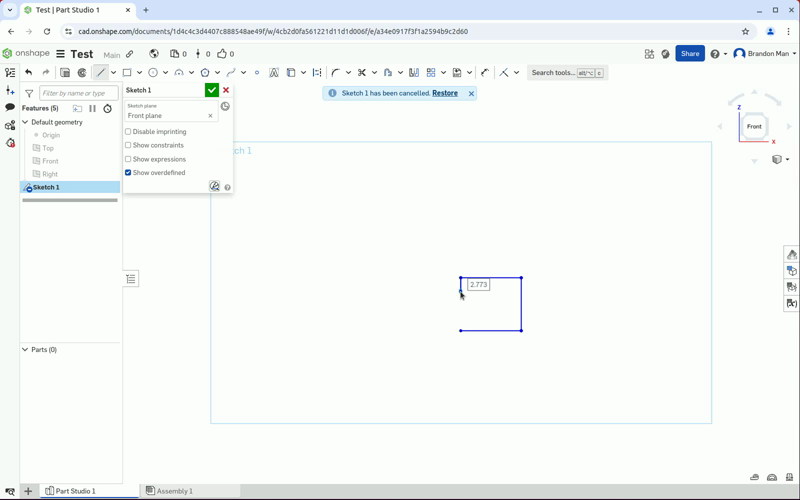
key(a)
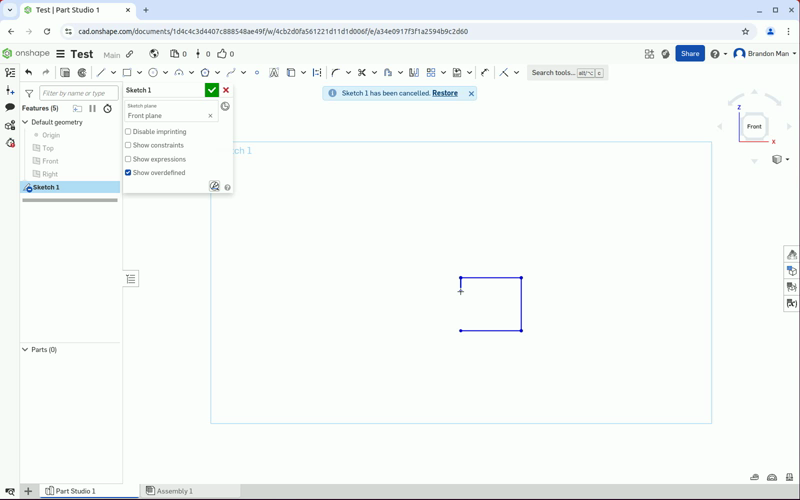
mouse_move(460, 291)
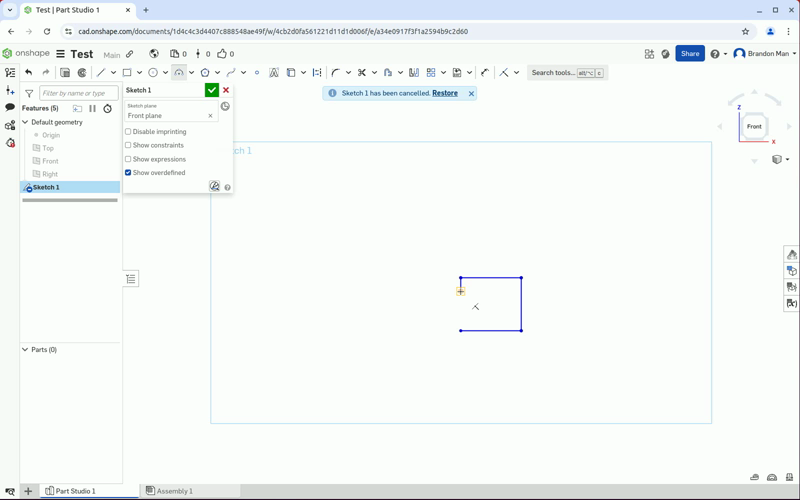
click(460, 291)
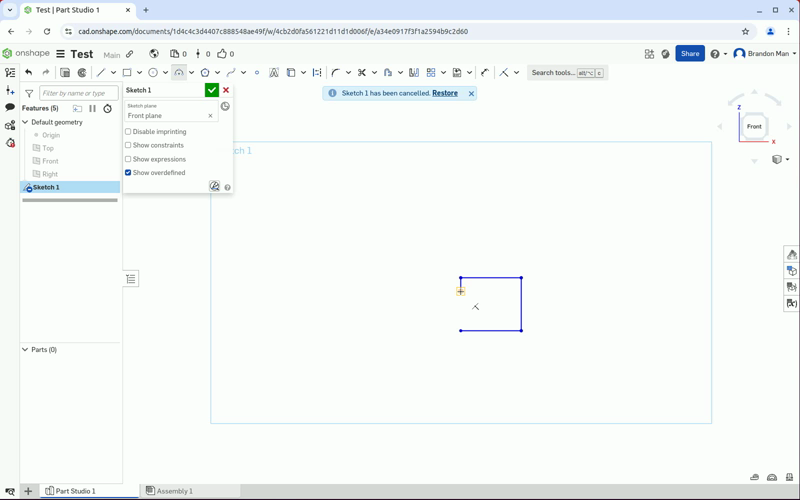
key_down(shift)
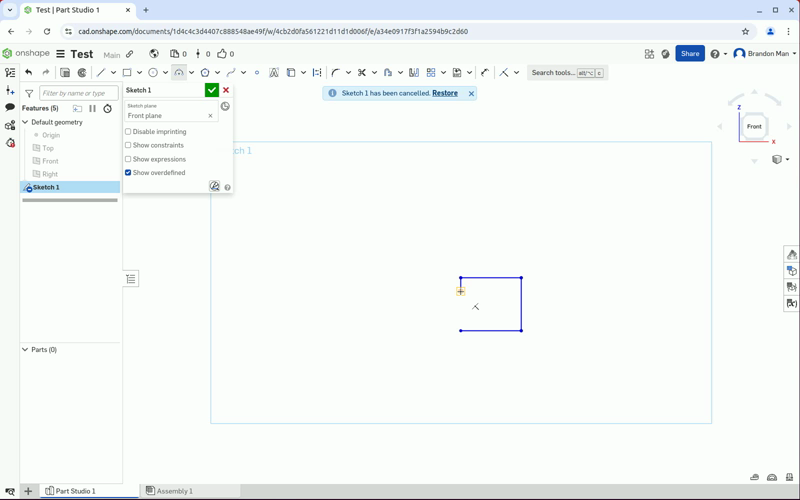
mouse_move(460, 317)
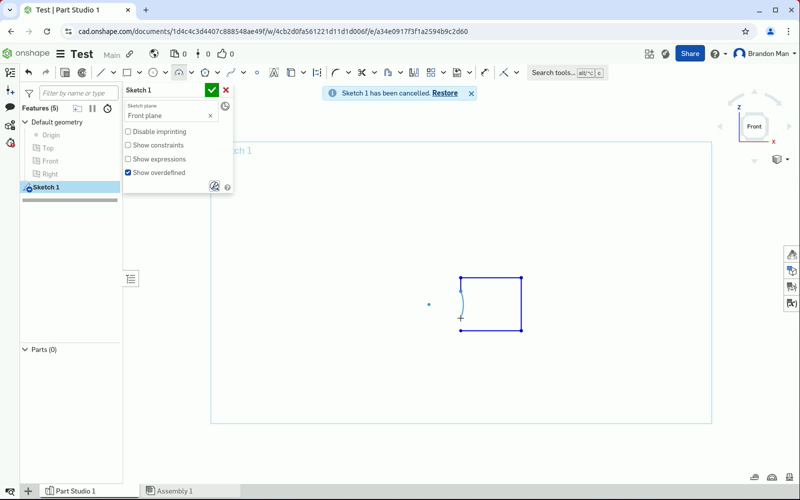
click(460, 317)
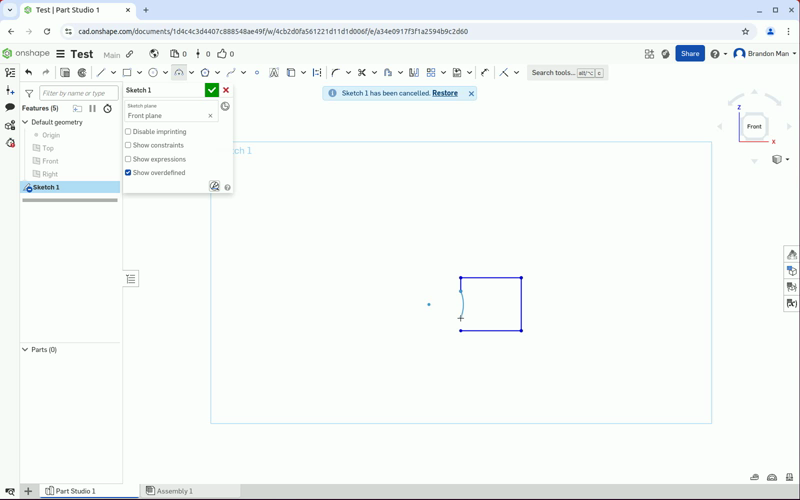
mouse_move(474, 304)
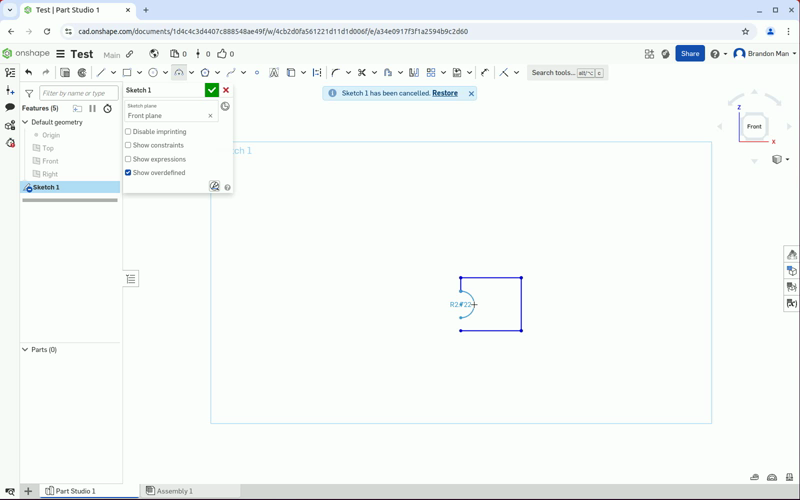
click(474, 304)
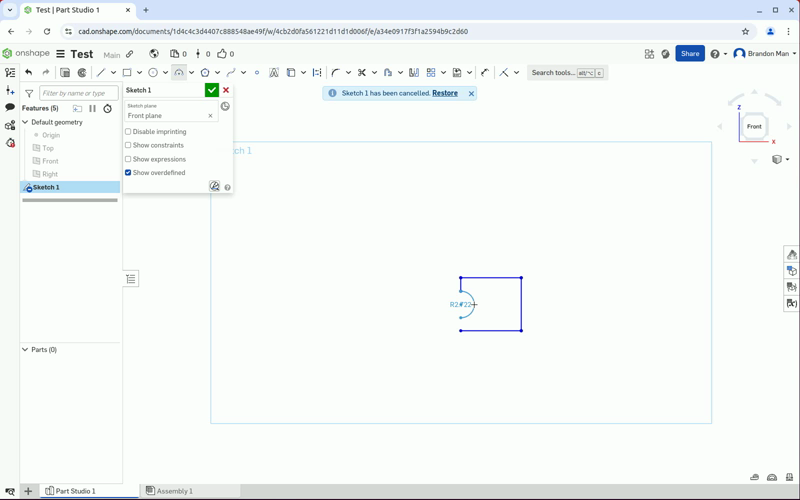
key_up(shift)
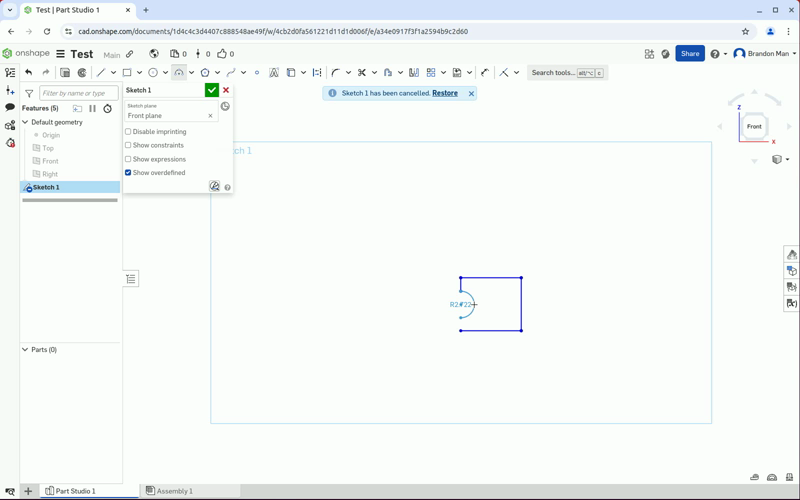
key(esc)
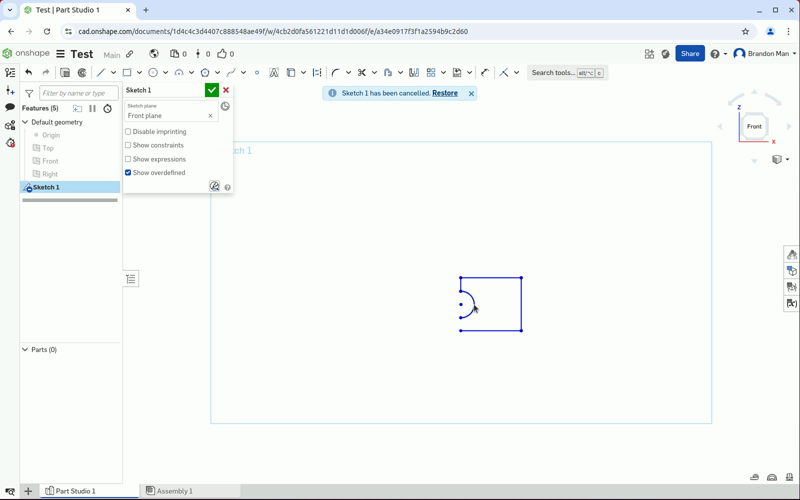
key(l)
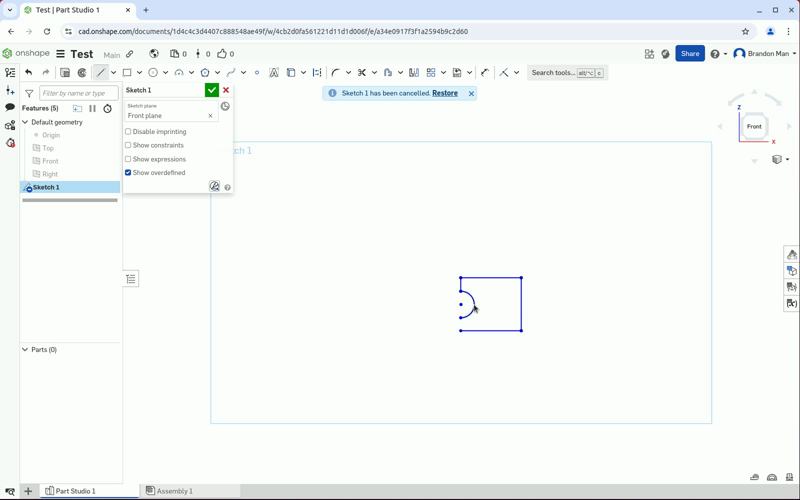
mouse_move(460, 317)
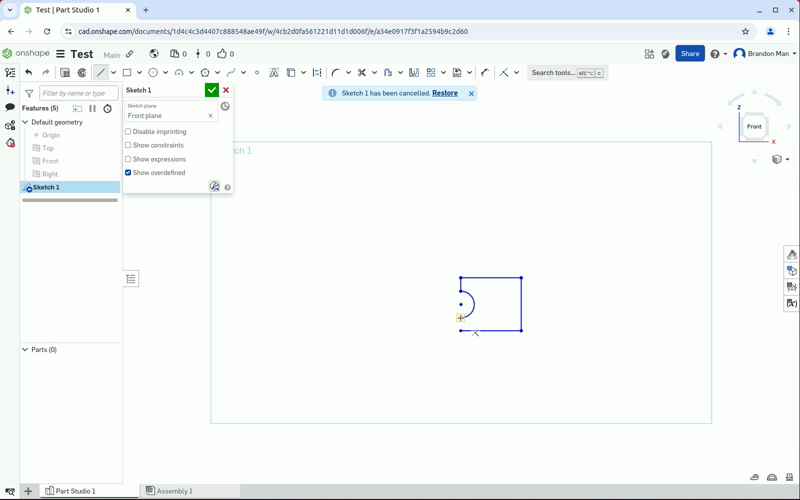
click(460, 317)
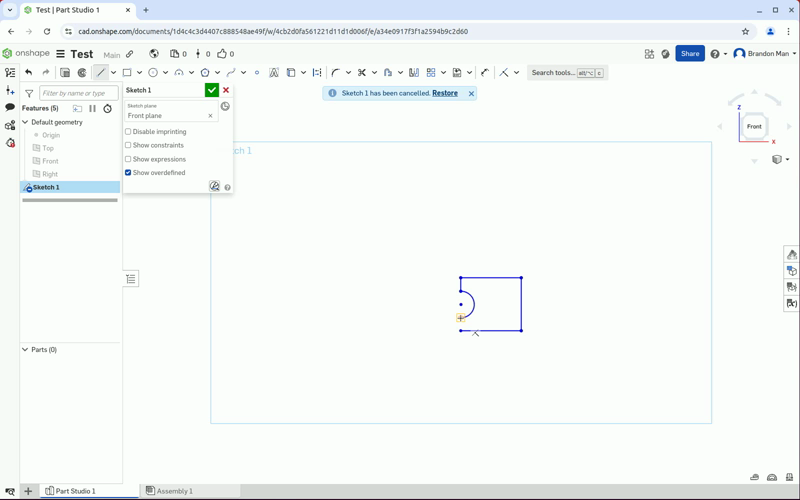
mouse_move(490, 317)
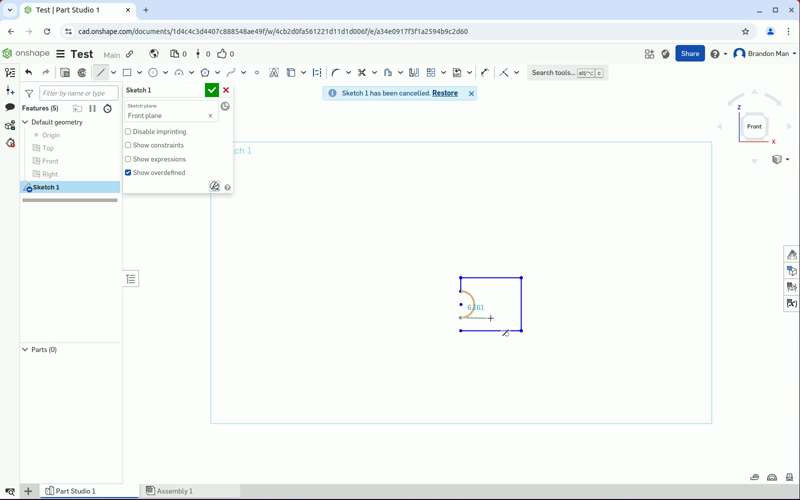
key_down(shift)
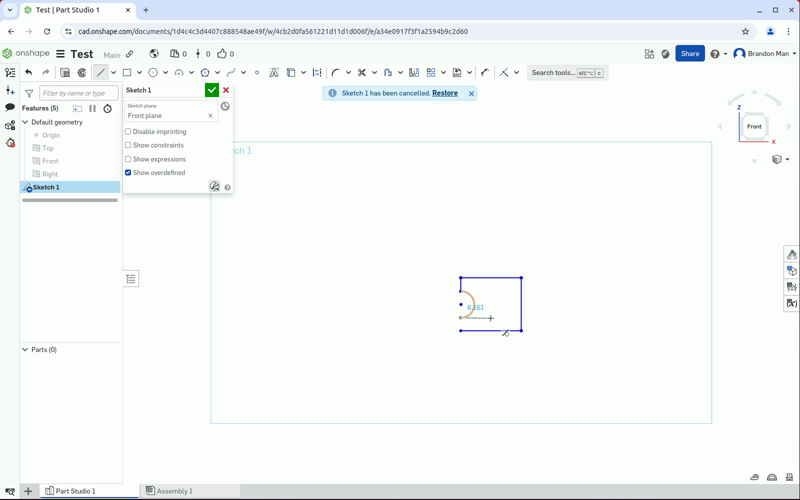
mouse_move(460, 330)
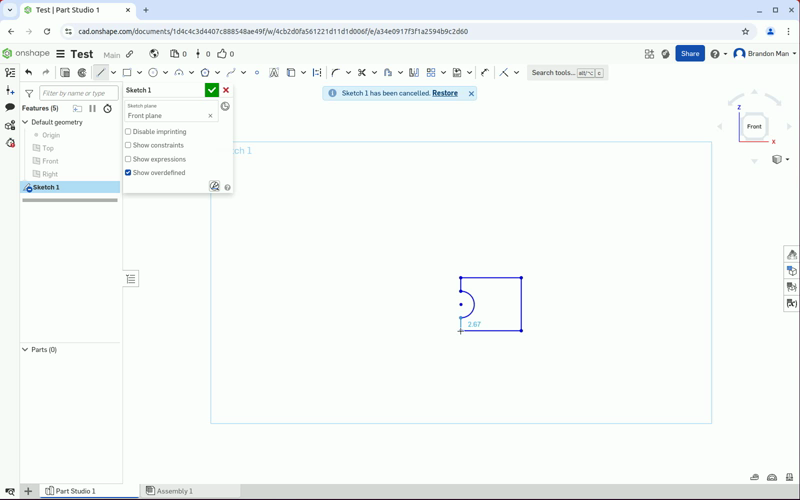
key_up(shift)
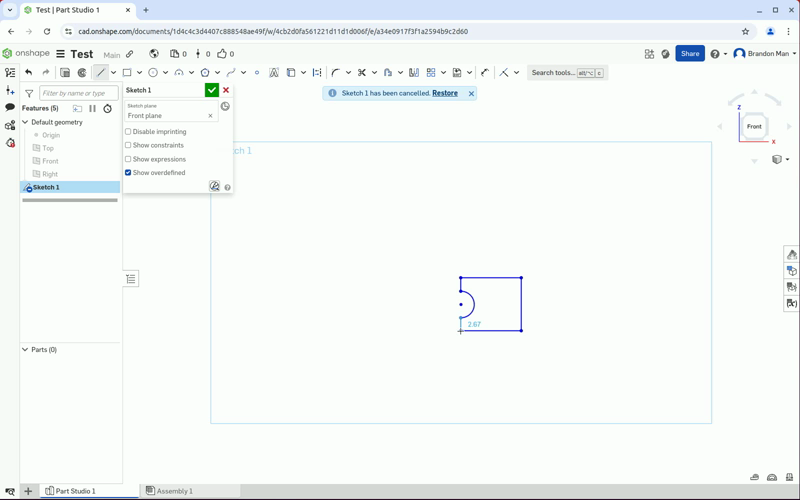
click(460, 330)
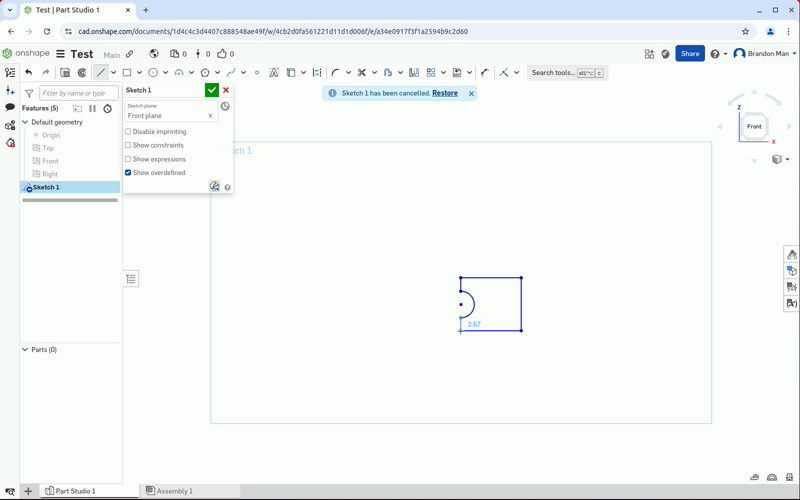
key(esc)
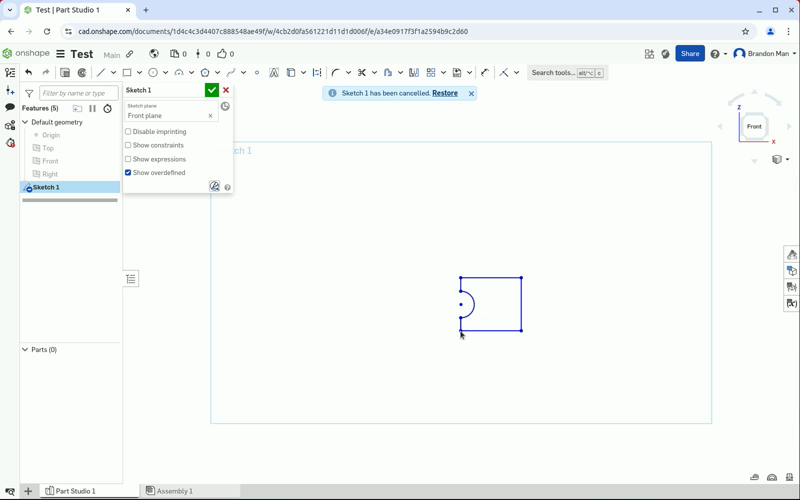
mouse_move(491, 298)
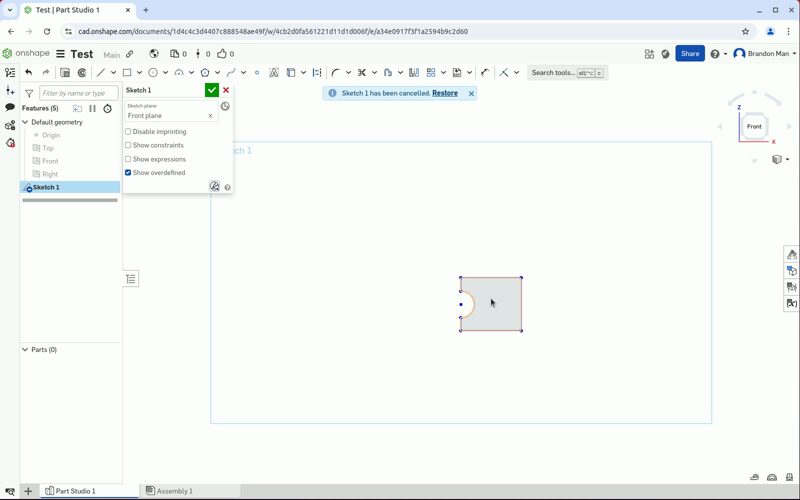
scroll(6)
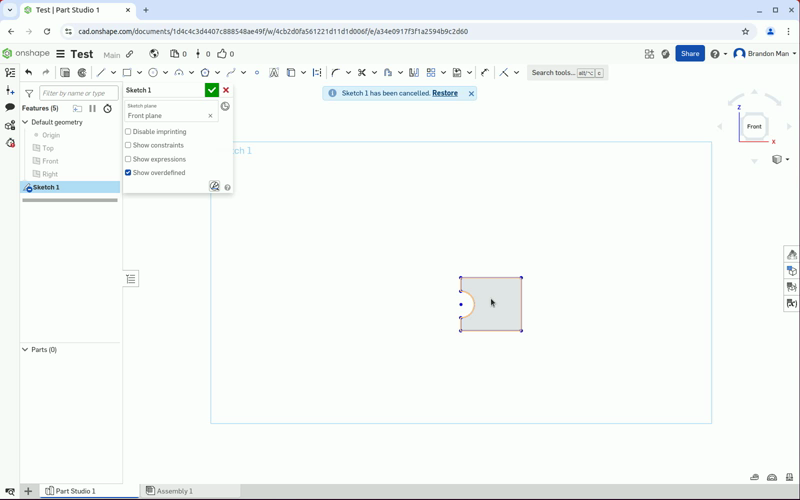
scroll(6)
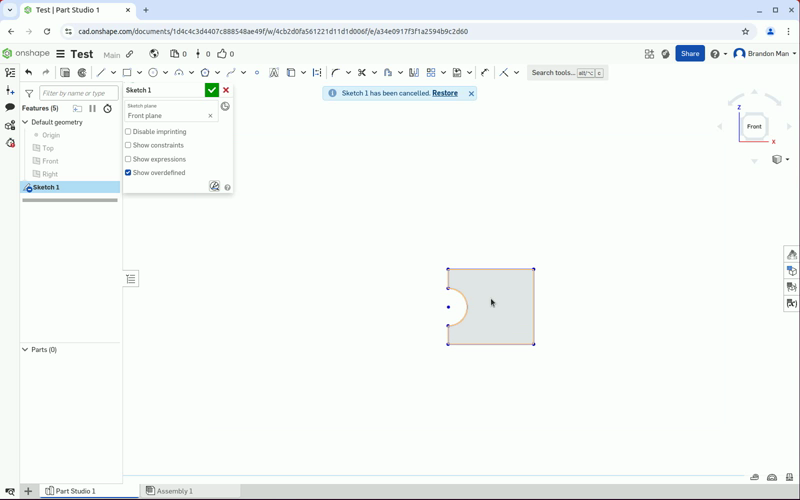
scroll(6)
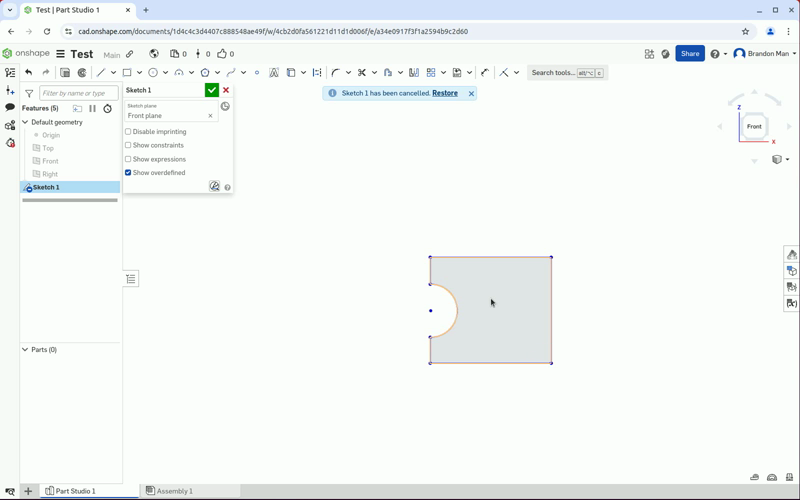
scroll(6)
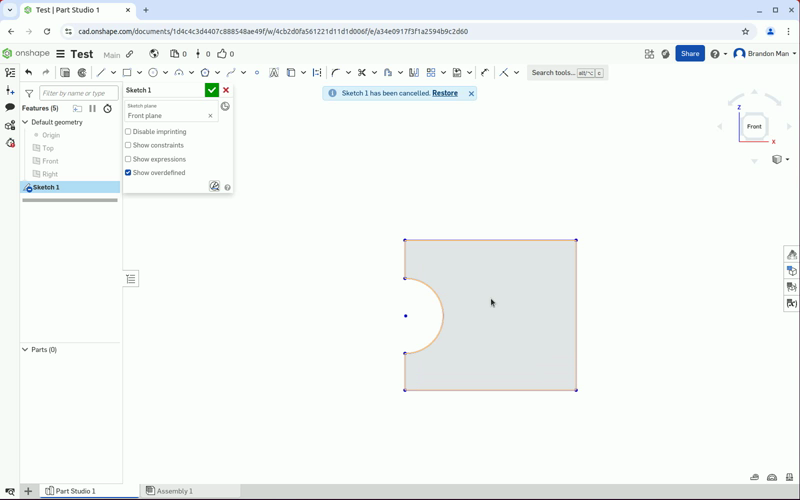
scroll(6)
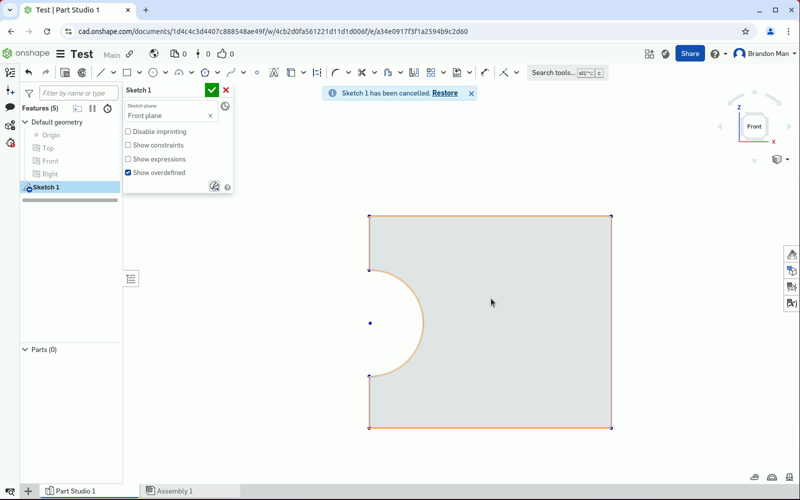
scroll(6)
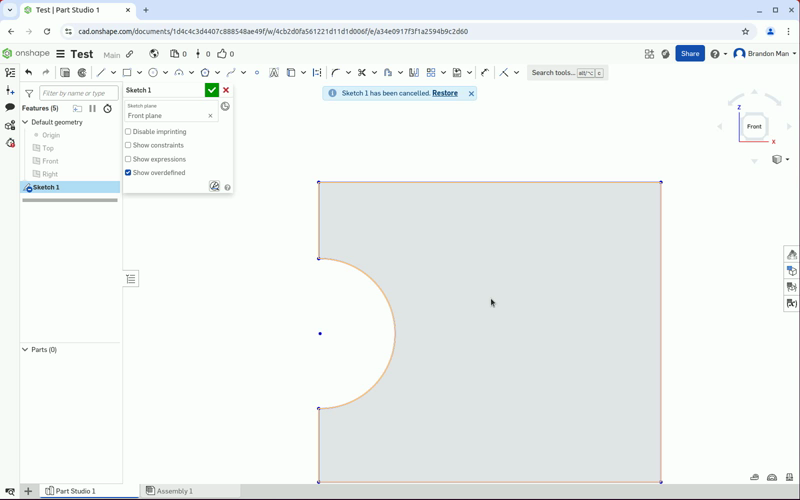
scroll(6)
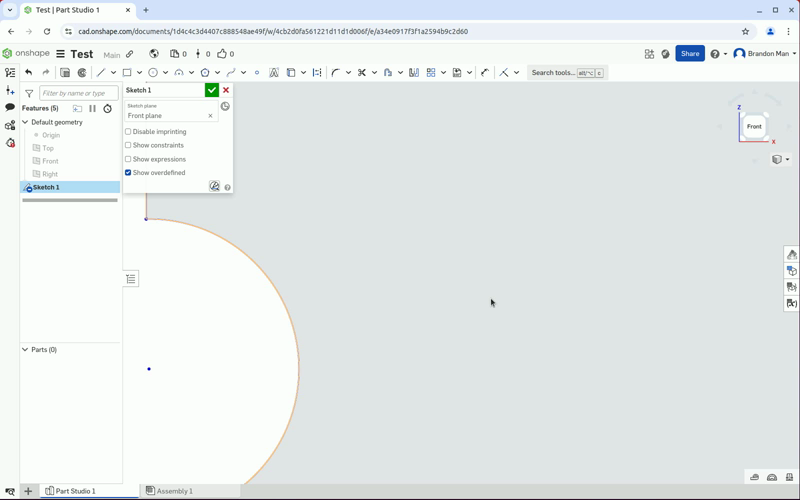
click(491, 298)
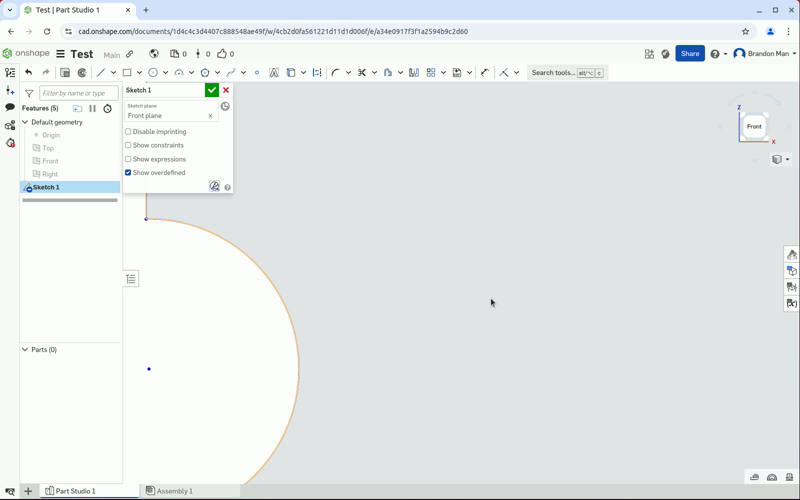
scroll(-6)
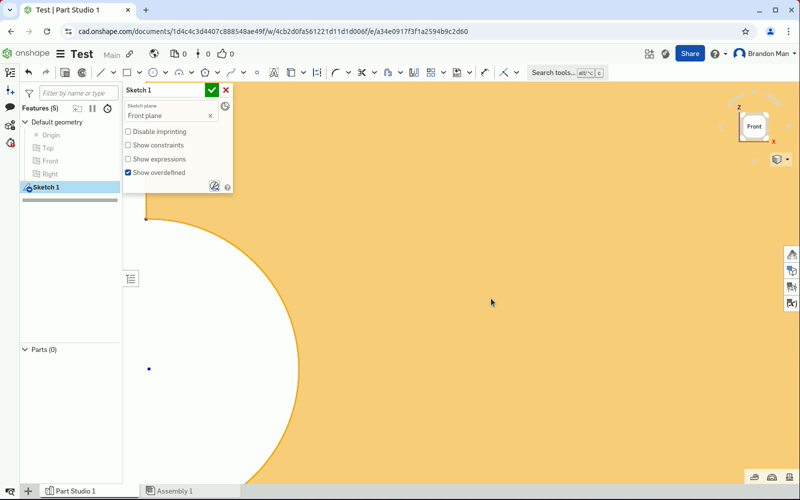
scroll(-6)
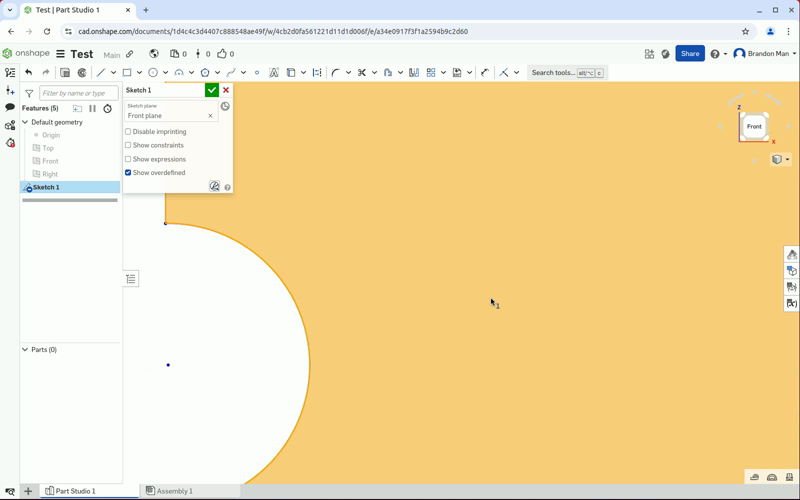
scroll(-6)
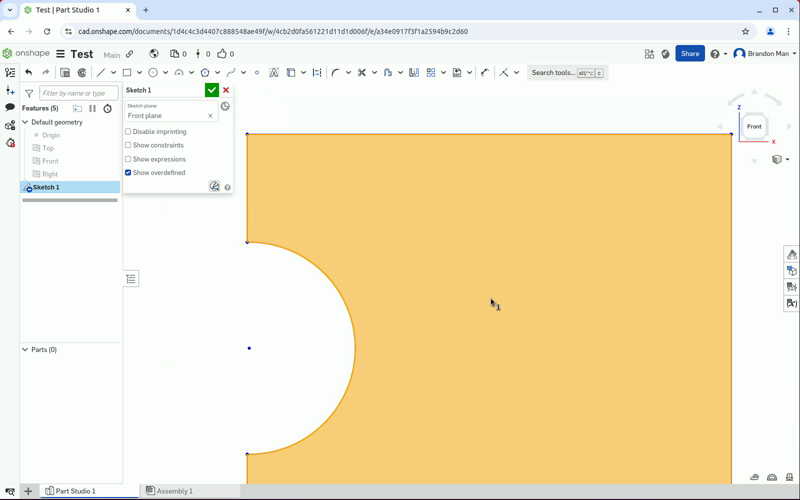
scroll(-6)
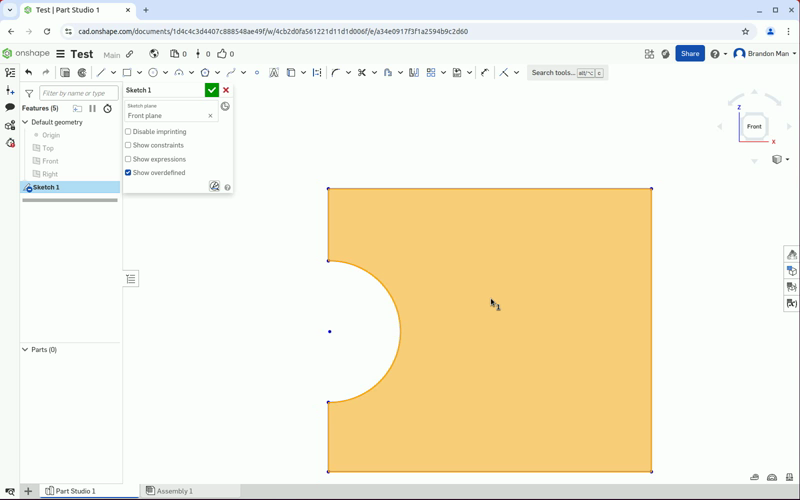
scroll(-6)
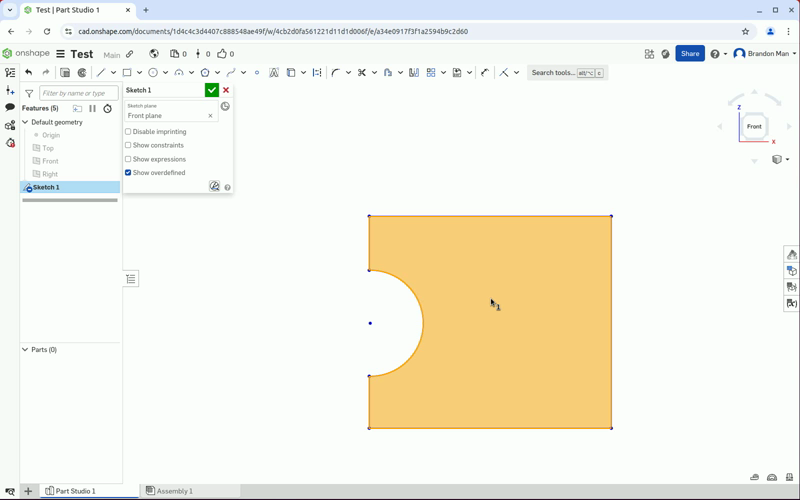
scroll(-6)
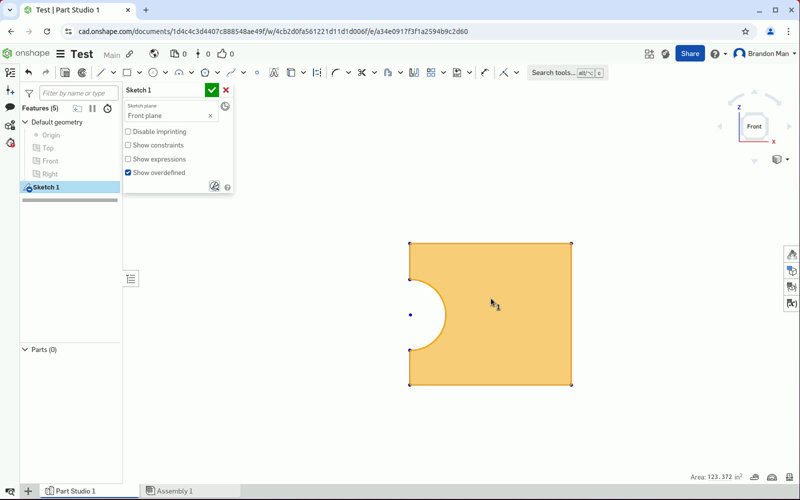
scroll(-6)
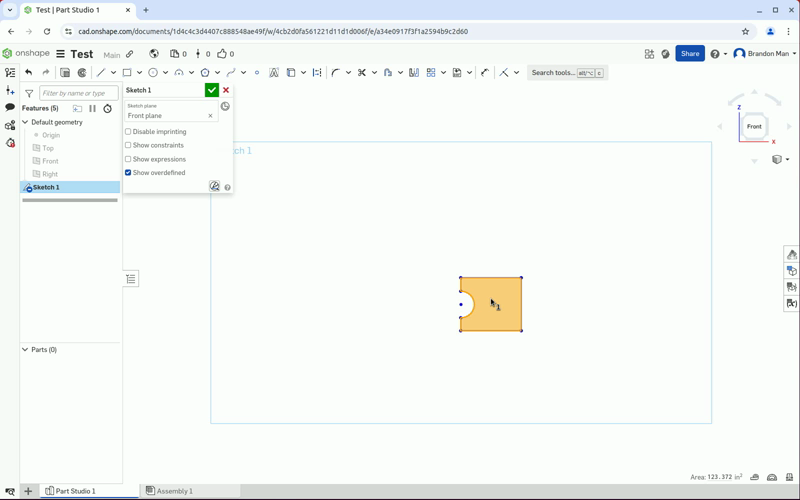
mouse_move(73, 352)
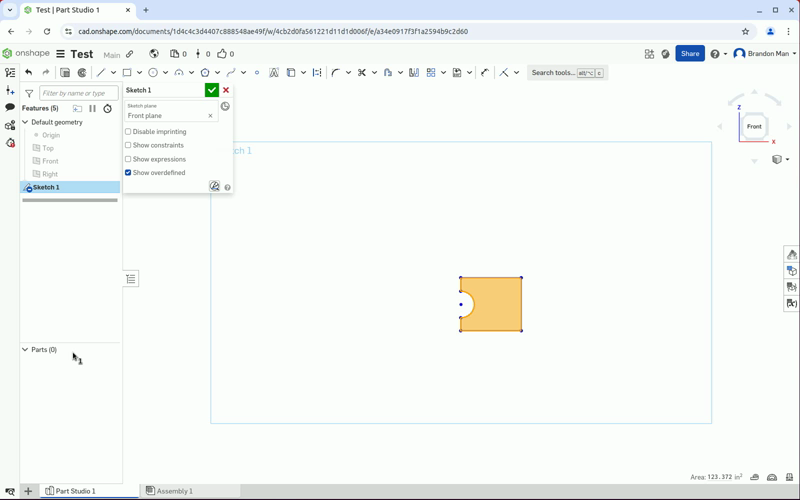
key(shift+y)
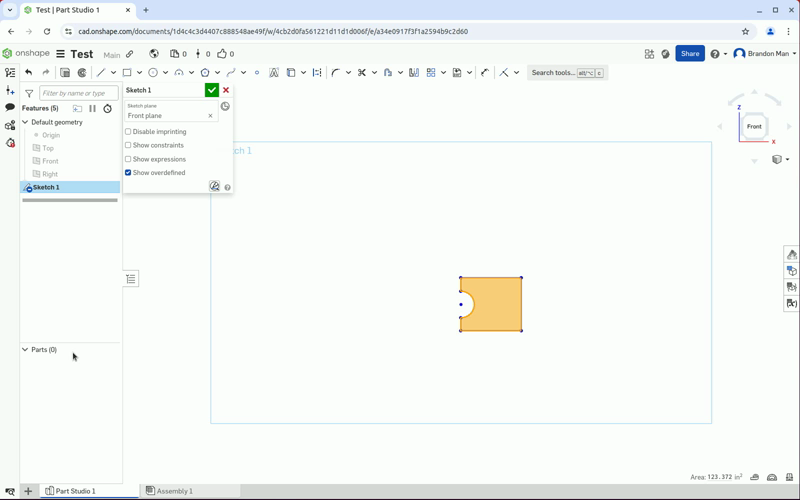
key(shift+e)
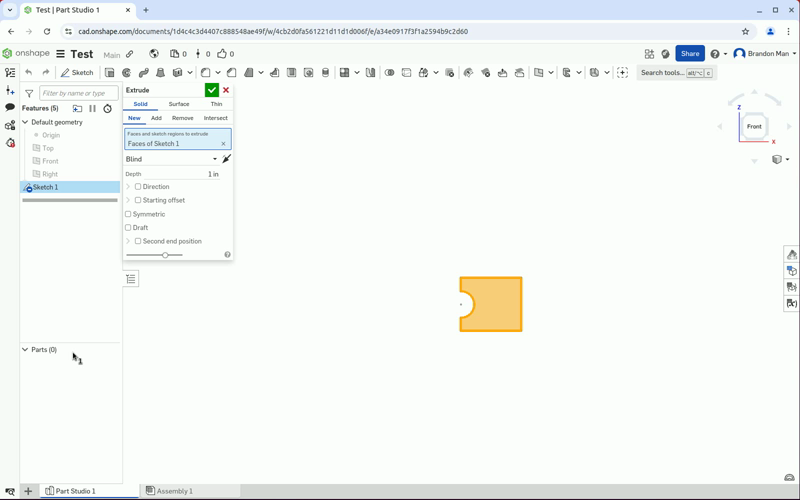
mouse_move(143, 106)
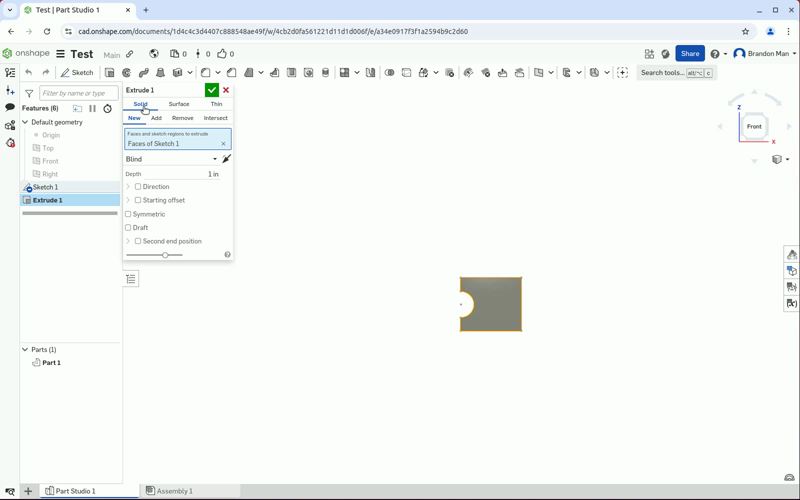
click(143, 106)
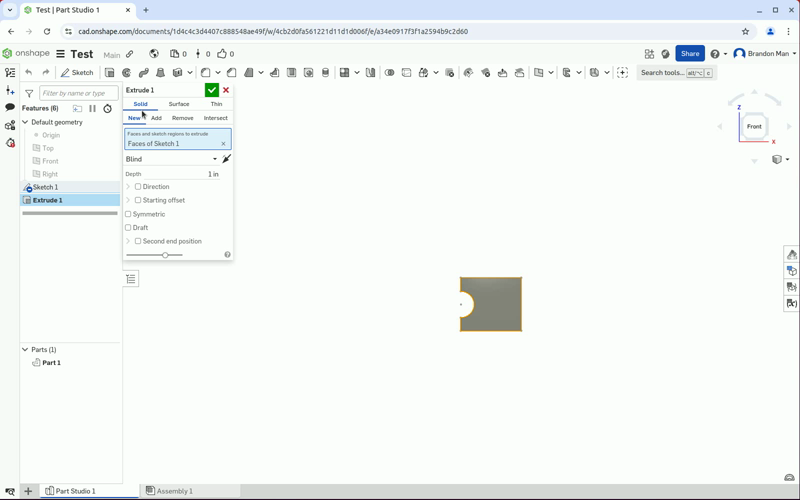
mouse_move(137, 120)
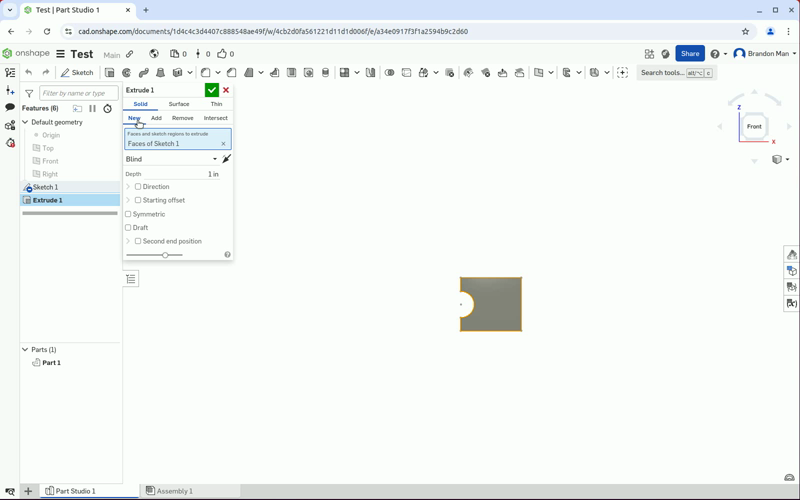
click(137, 120)
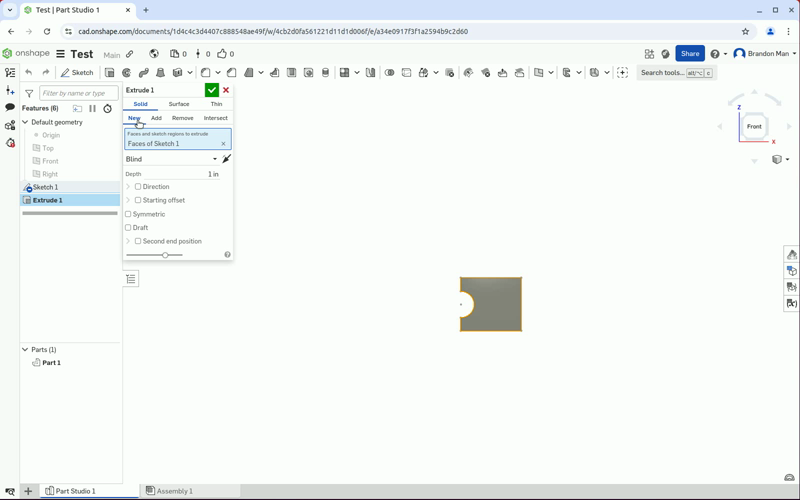
key(tab, 4)
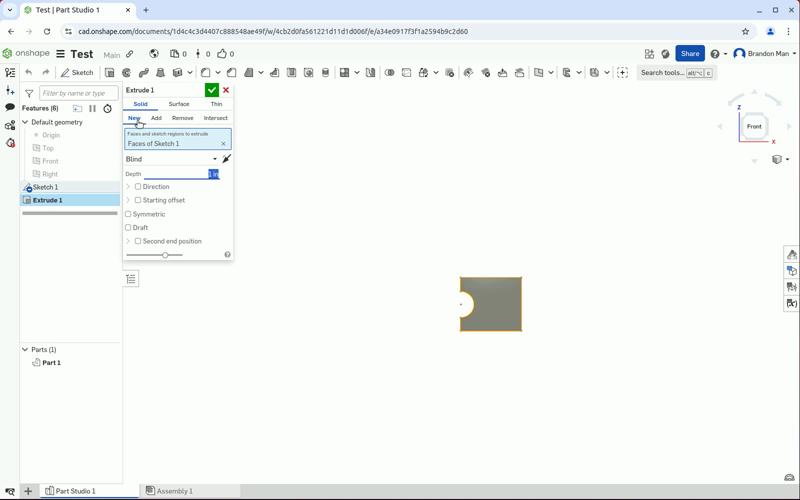
text(-13.48)
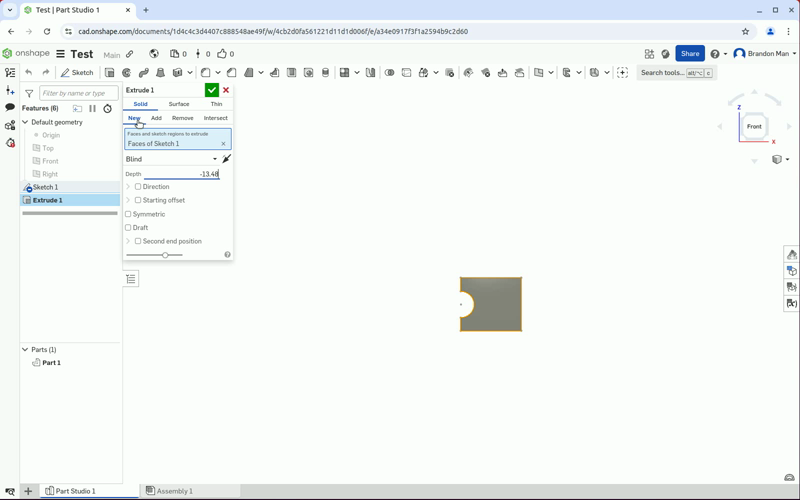
key(enter)
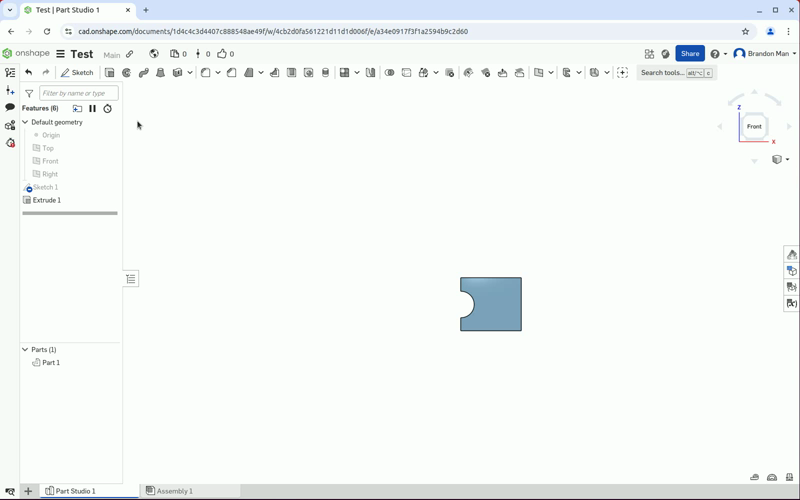
key(shift+h)
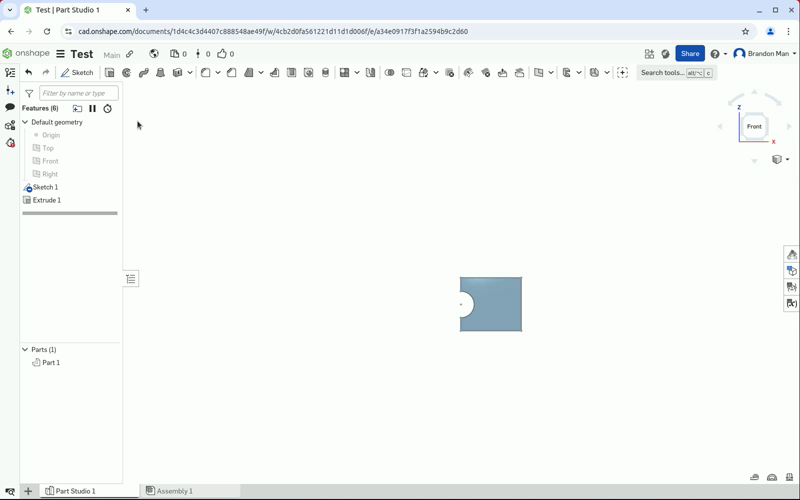
key(shift+h)
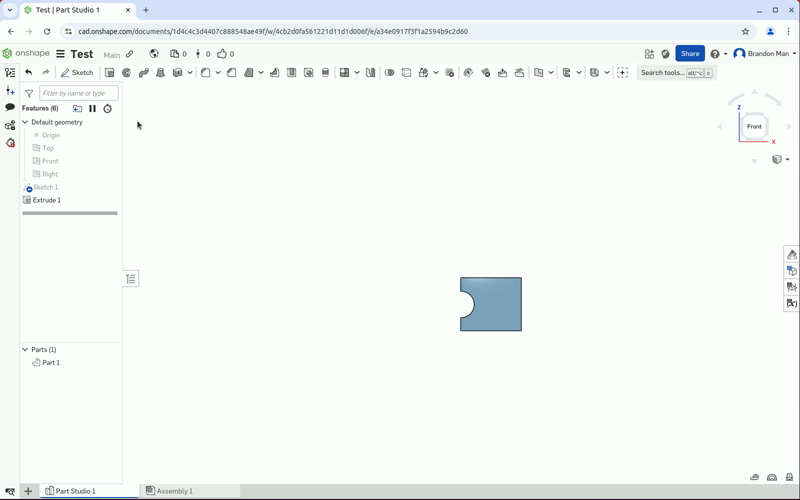
mouse_move(73, 189)
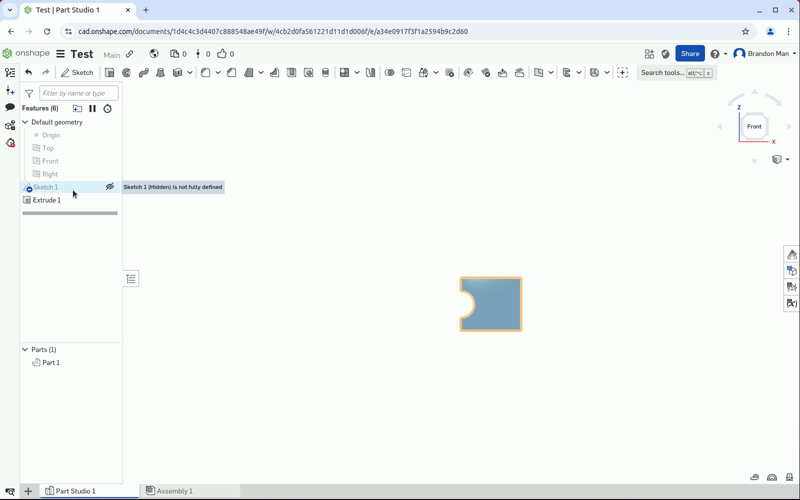
click(73, 189)
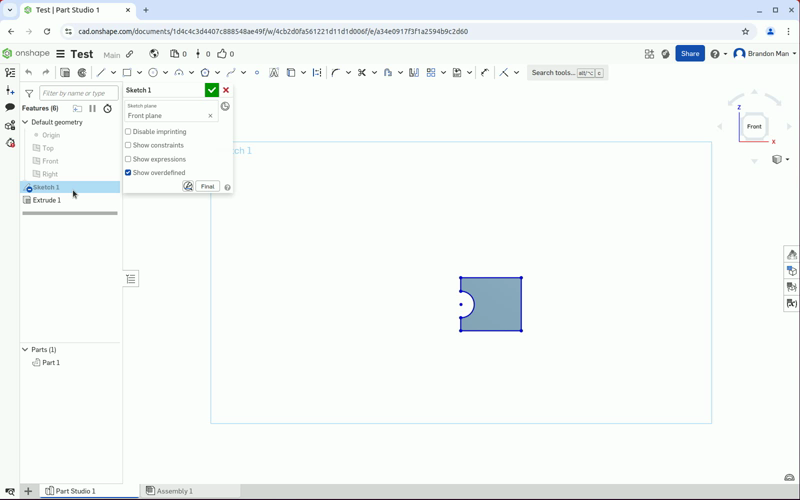
mouse_move(229, 92)
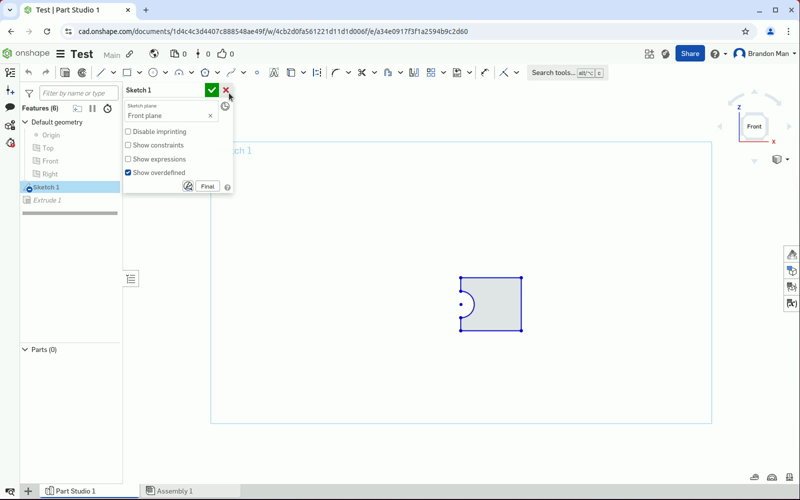
click(229, 92)
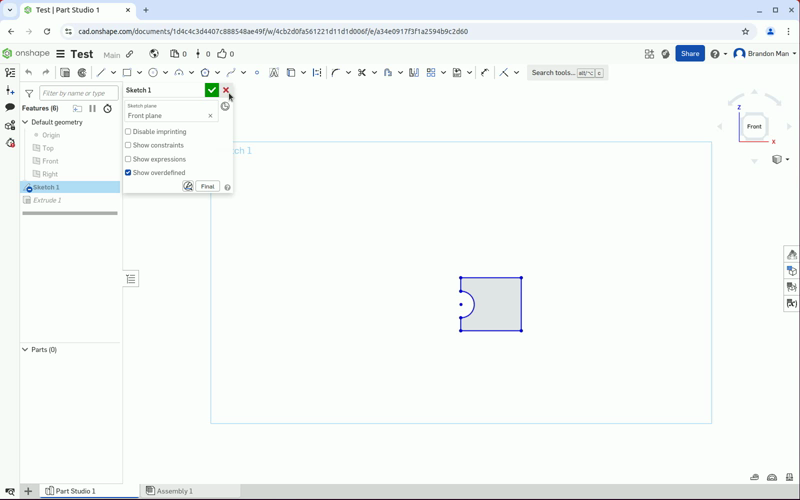
key(shift+s)
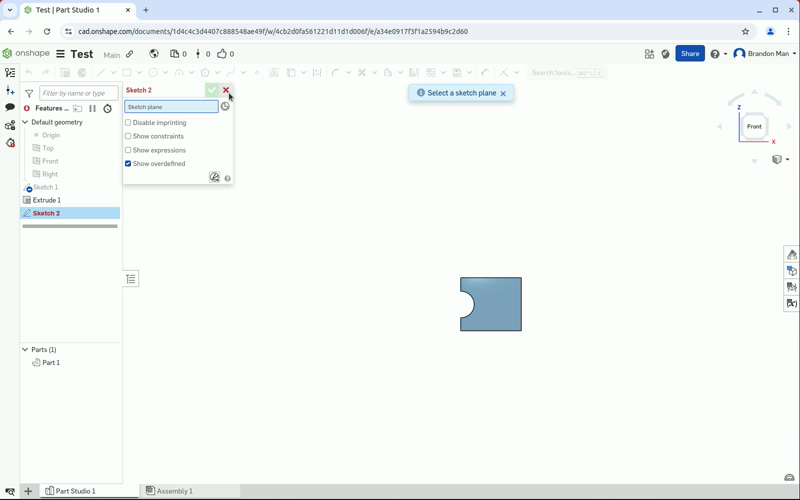
mouse_move(73, 163)
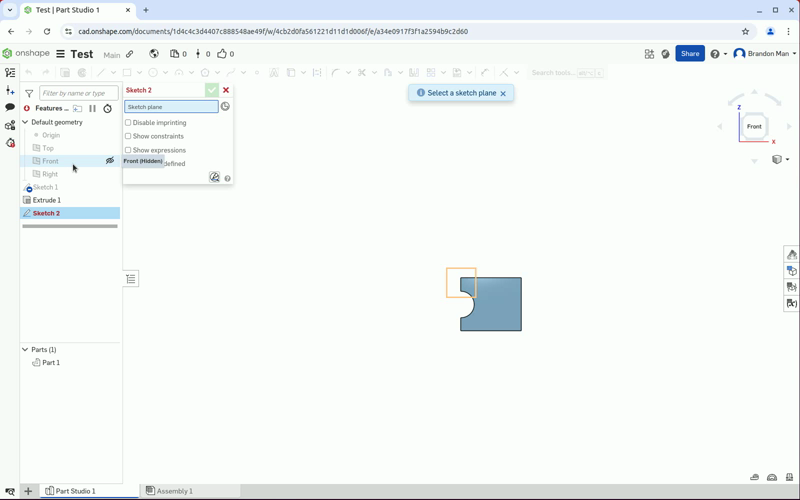
click(73, 163)
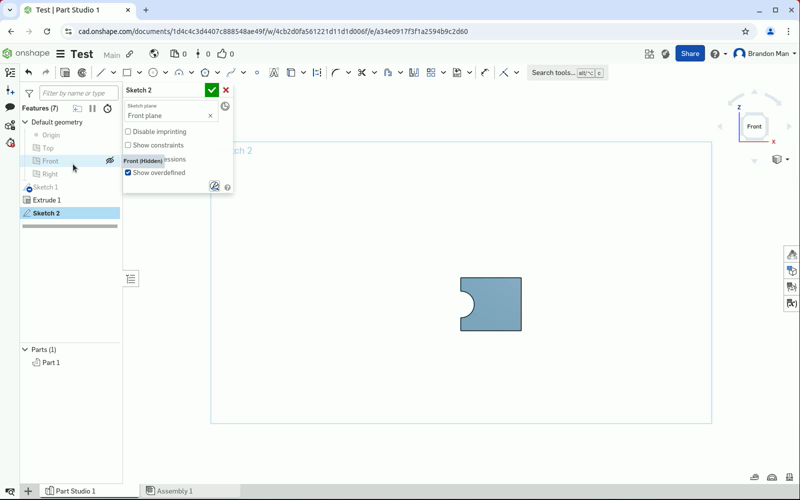
mouse_move(73, 352)
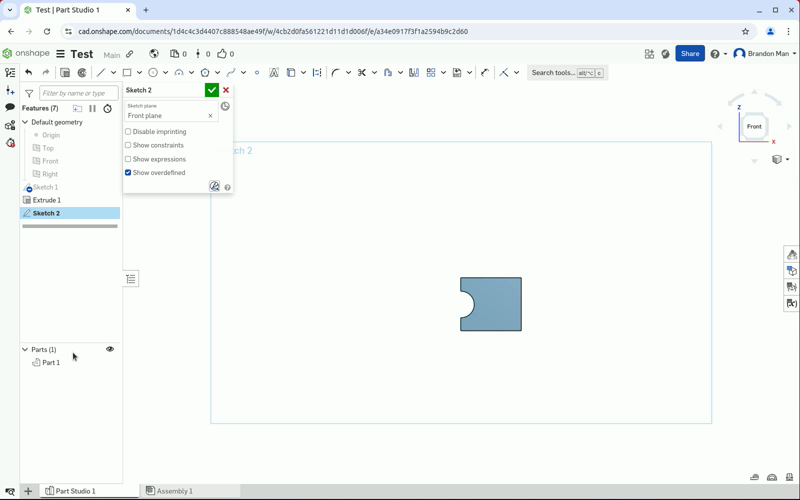
key(y)
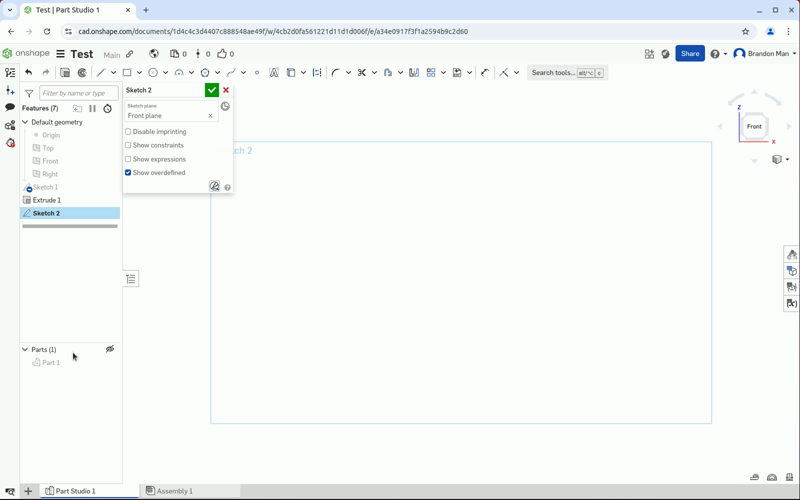
key(l)
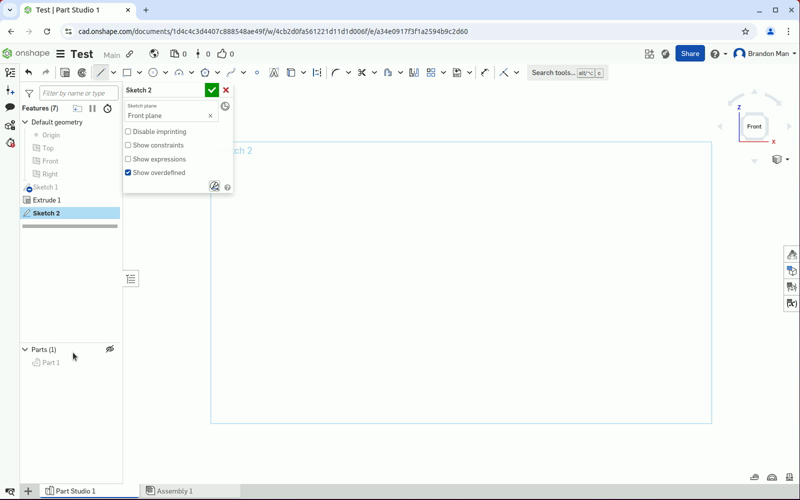
key_down(shift)
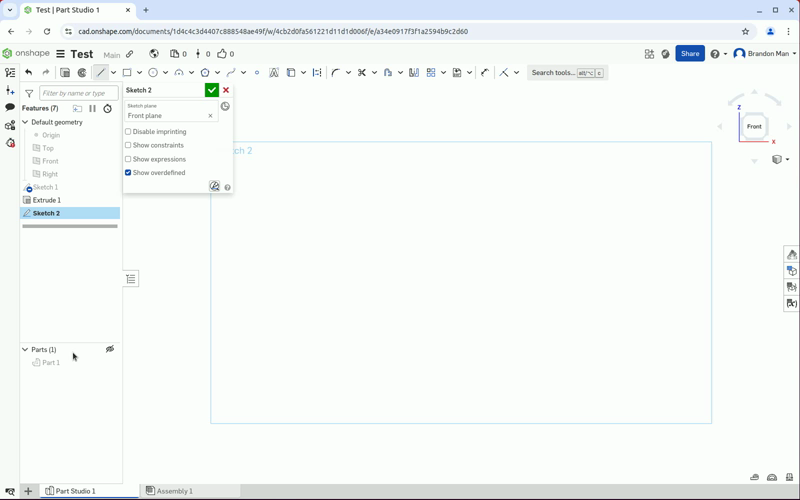
mouse_move(460, 330)
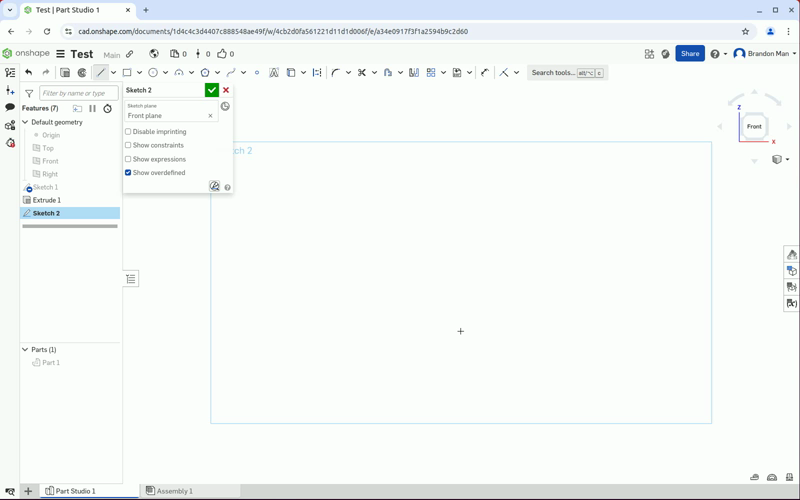
click(460, 330)
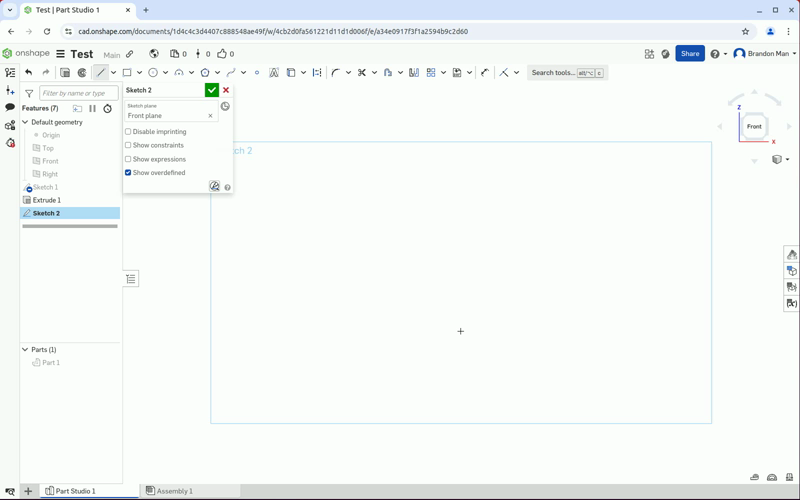
key_up(shift)
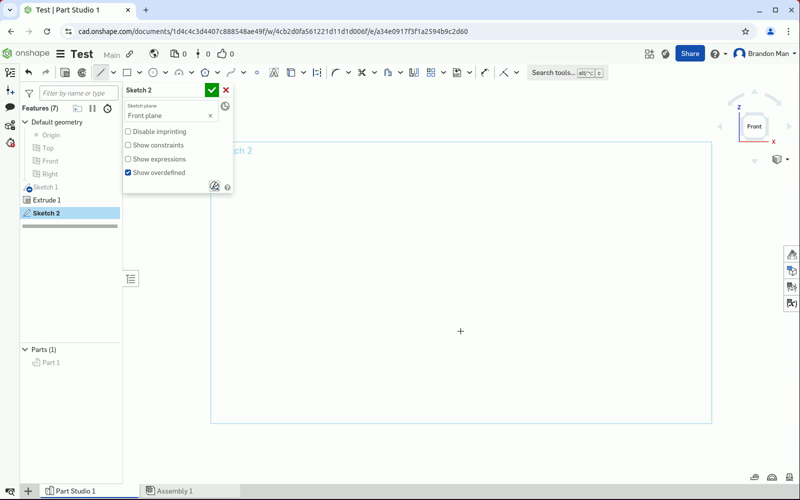
key_down(shift)
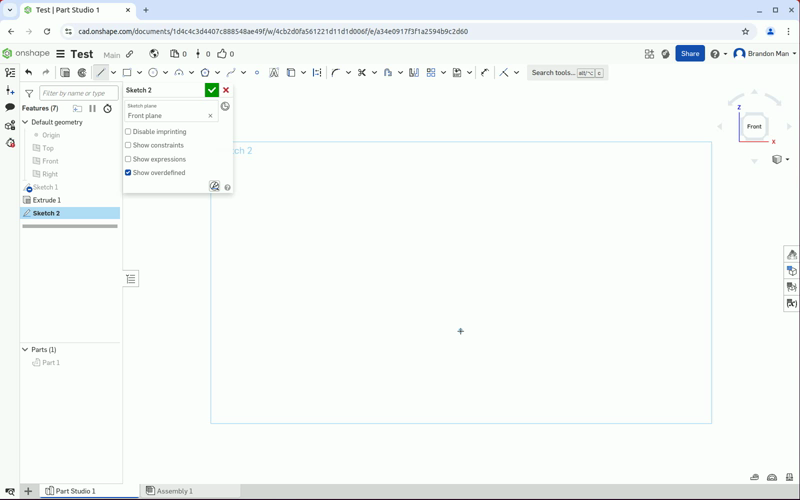
mouse_move(490, 330)
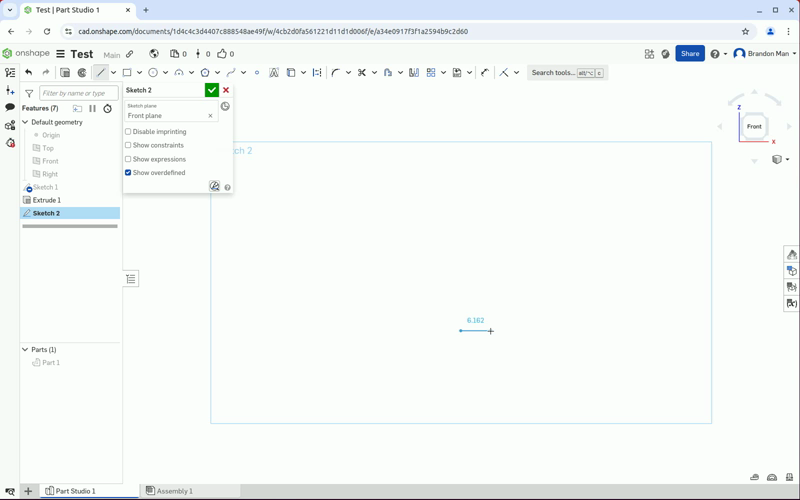
mouse_move(460, 317)
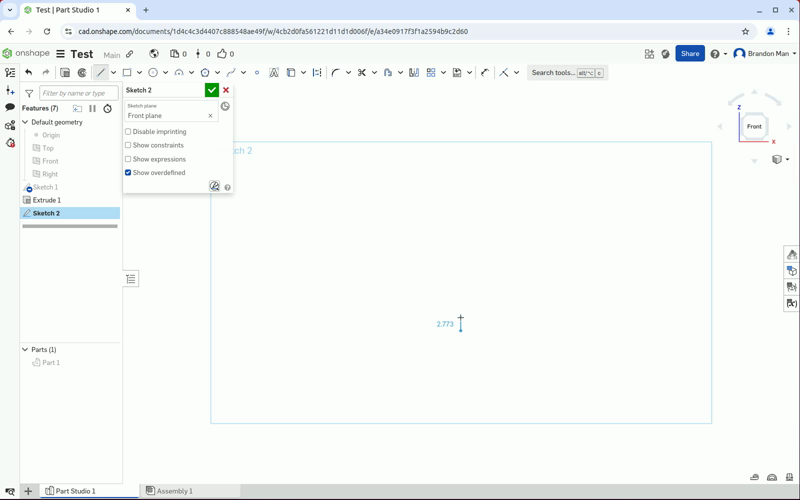
click(460, 317)
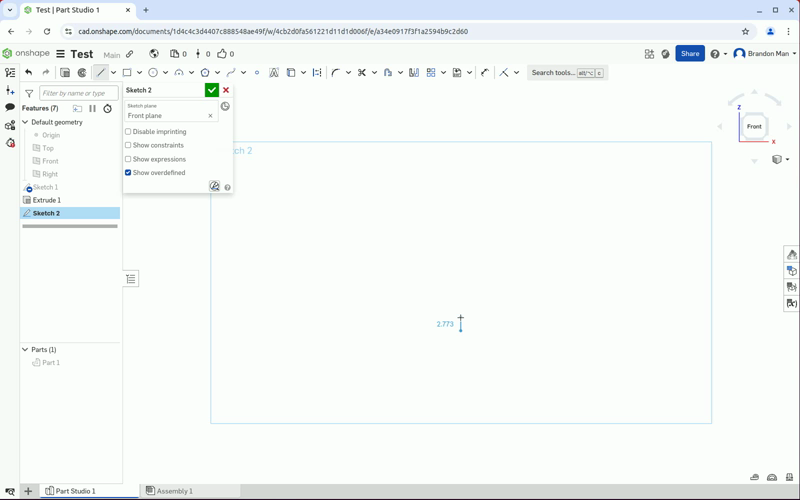
key_up(shift)
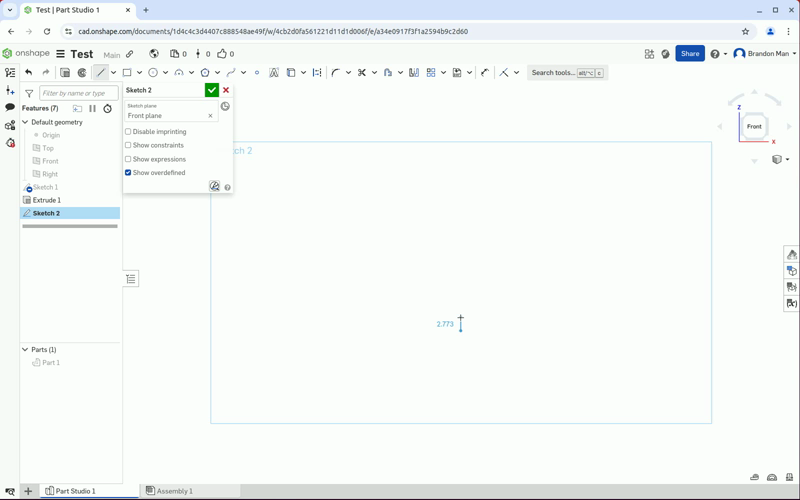
key(esc)
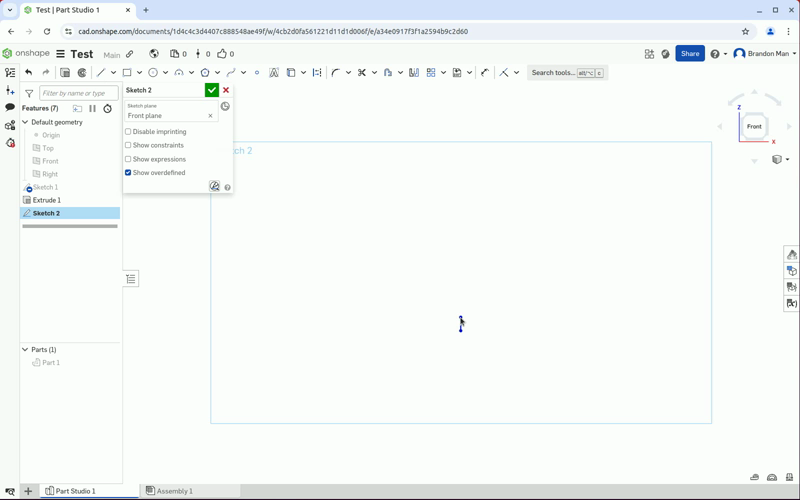
key(a)
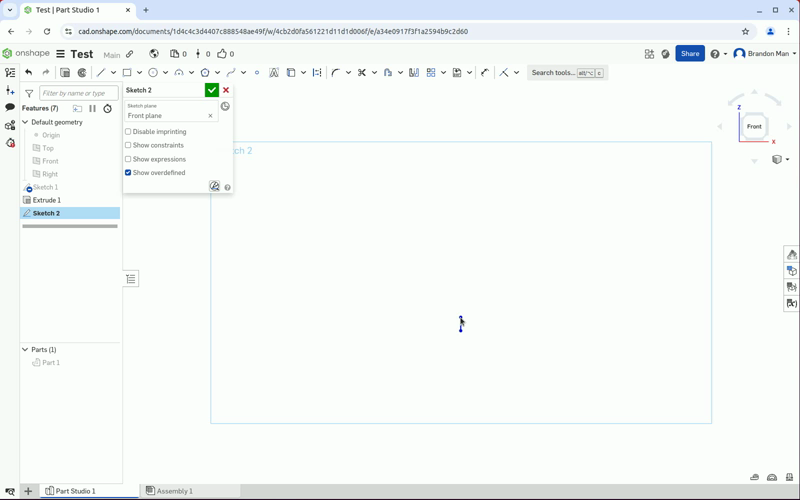
mouse_move(460, 317)
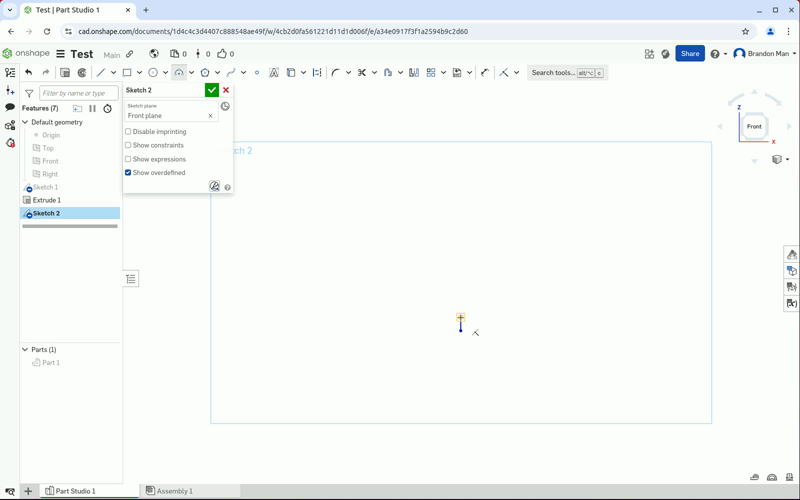
click(460, 317)
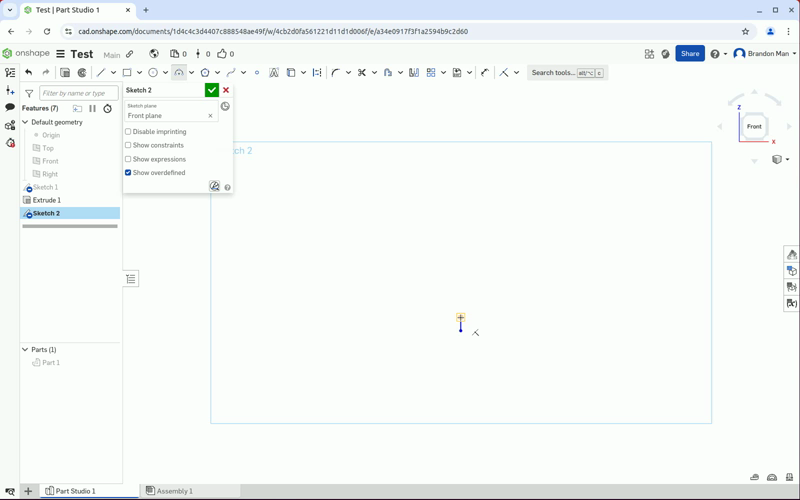
key_down(shift)
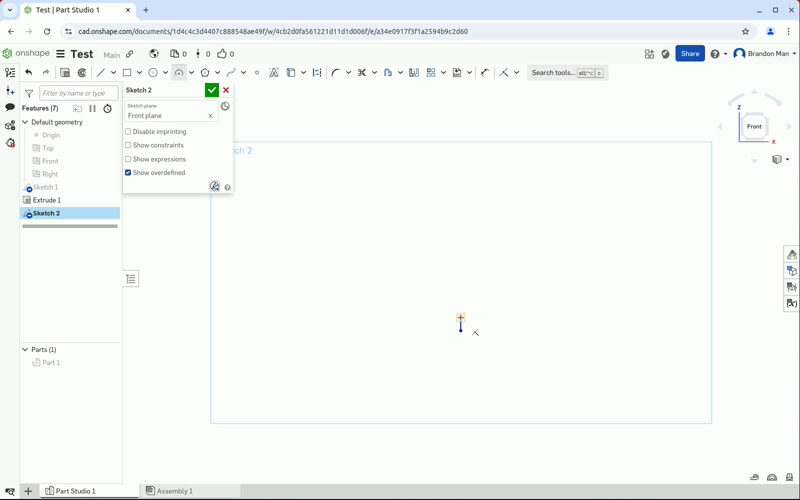
mouse_move(460, 291)
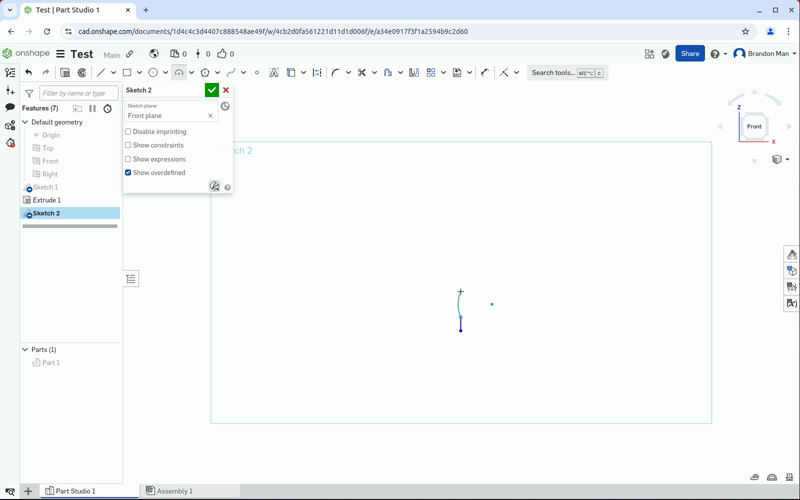
click(460, 291)
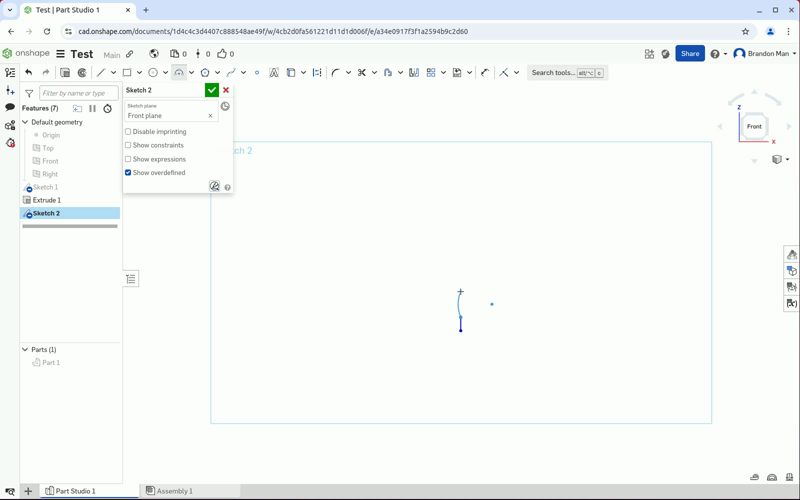
mouse_move(474, 304)
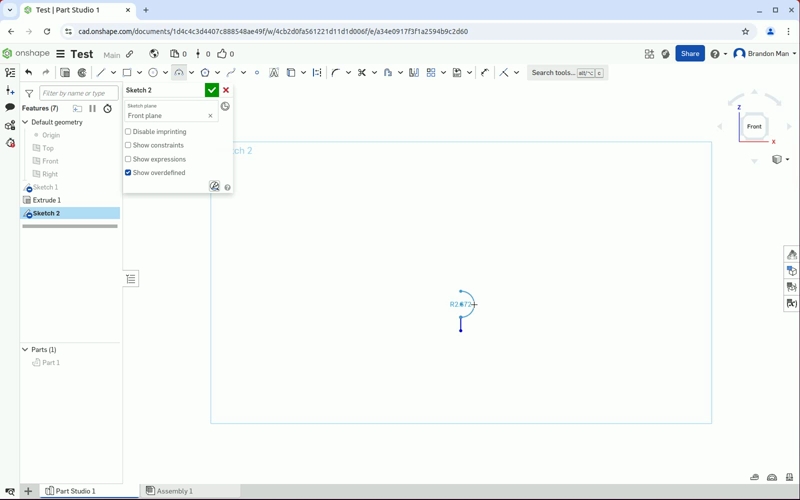
click(474, 304)
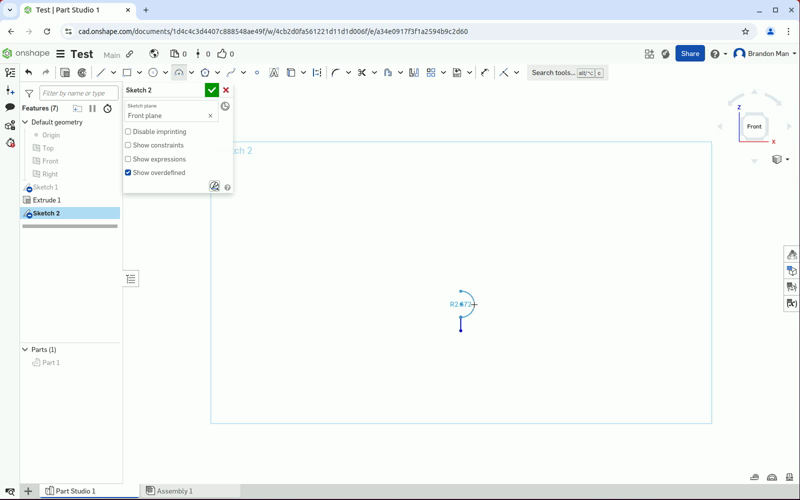
key_up(shift)
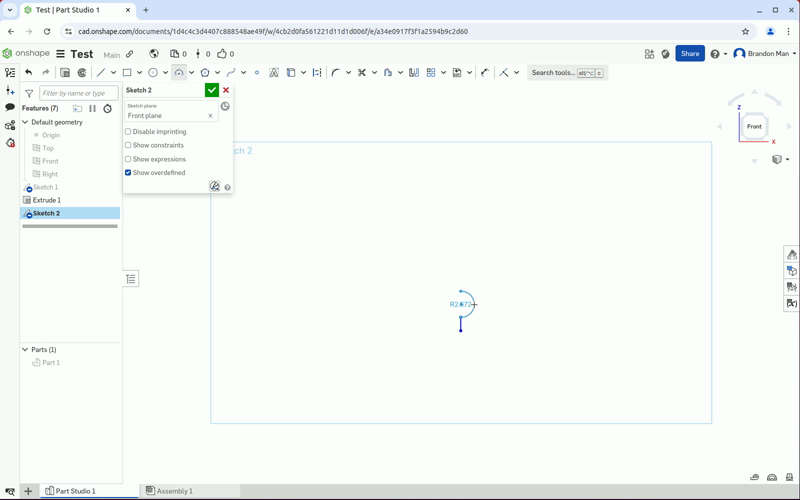
key(esc)
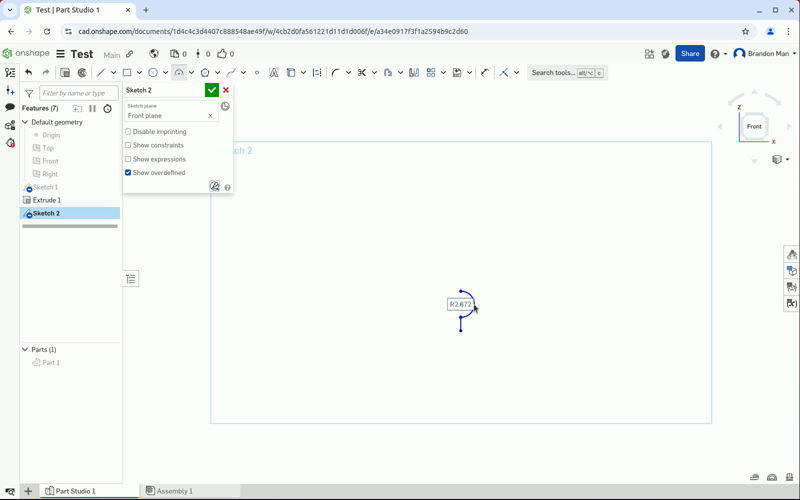
key(l)
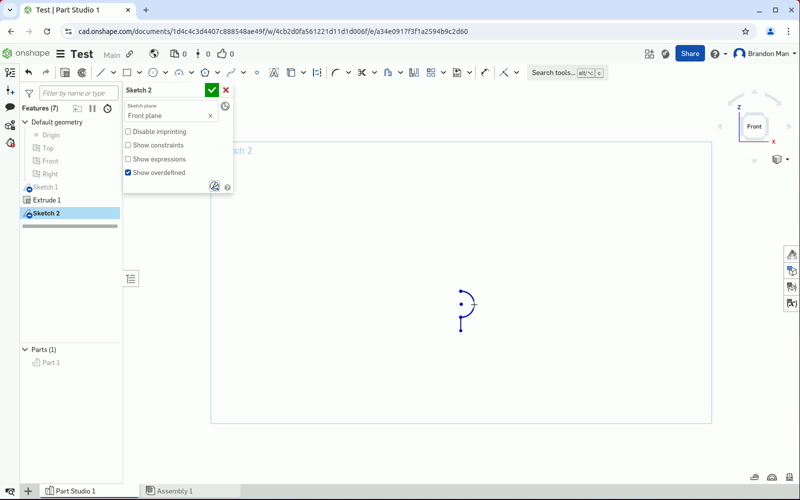
mouse_move(460, 291)
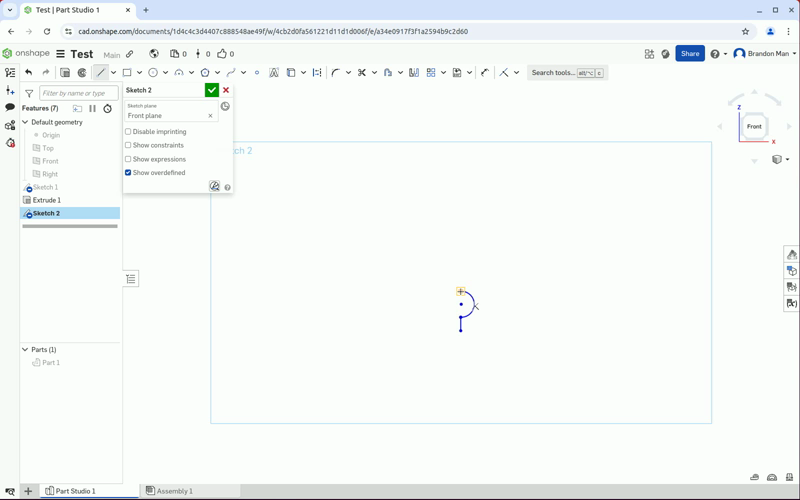
click(460, 291)
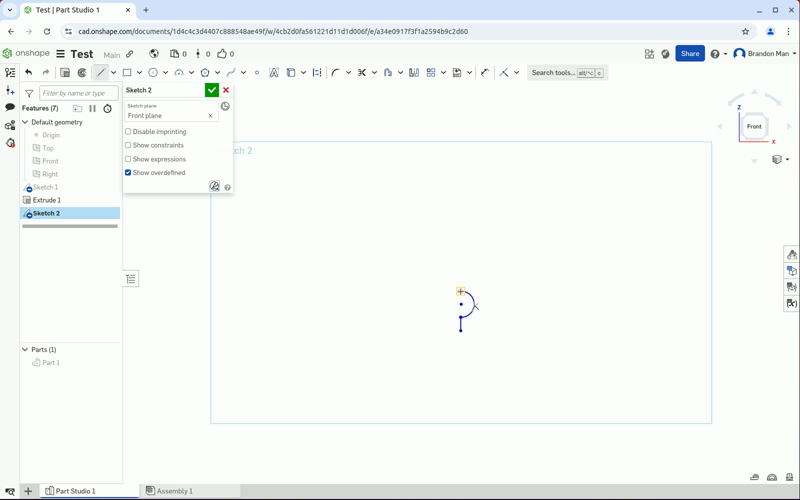
key_down(shift)
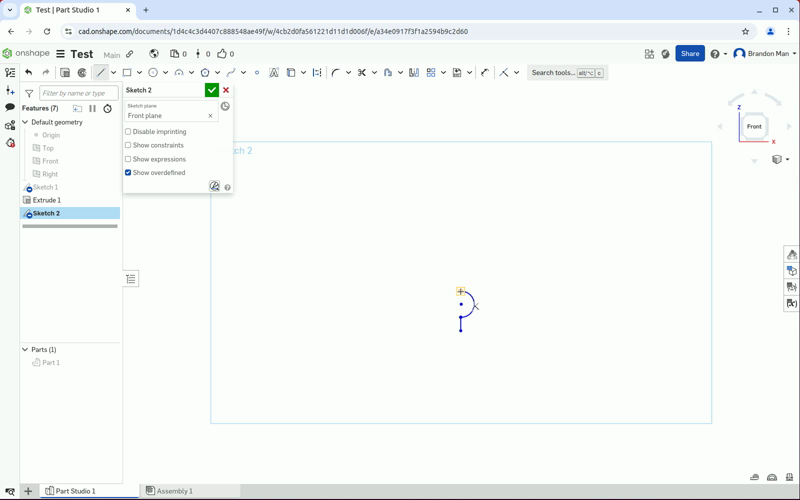
mouse_move(490, 291)
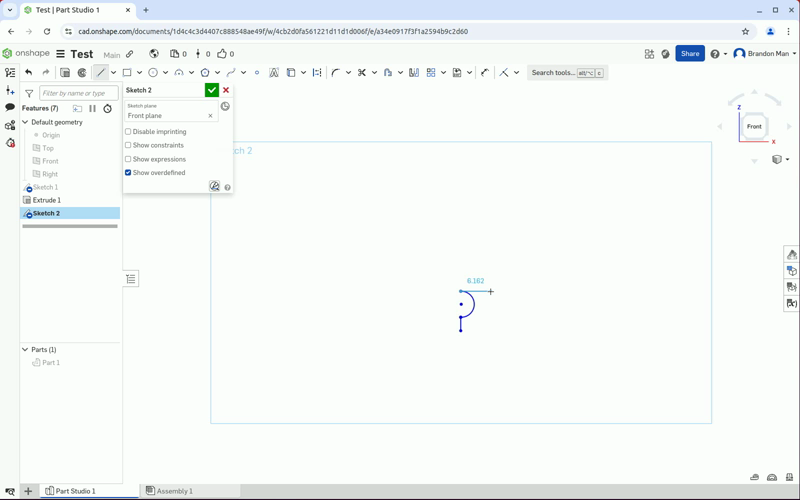
mouse_move(460, 277)
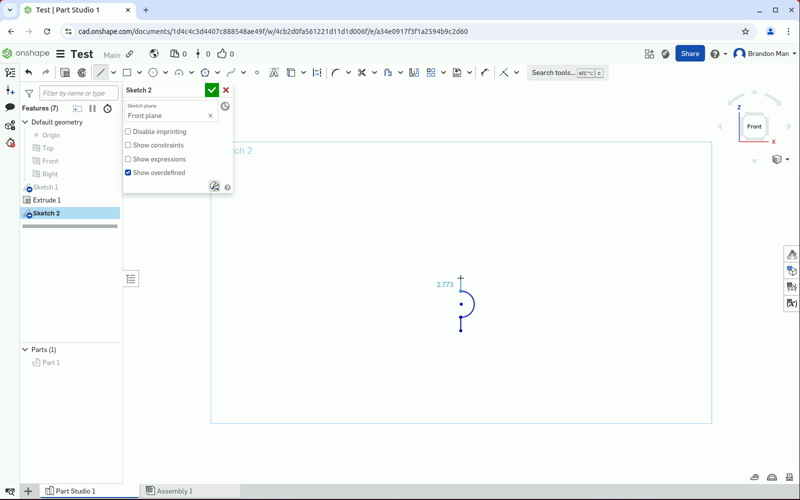
click(460, 277)
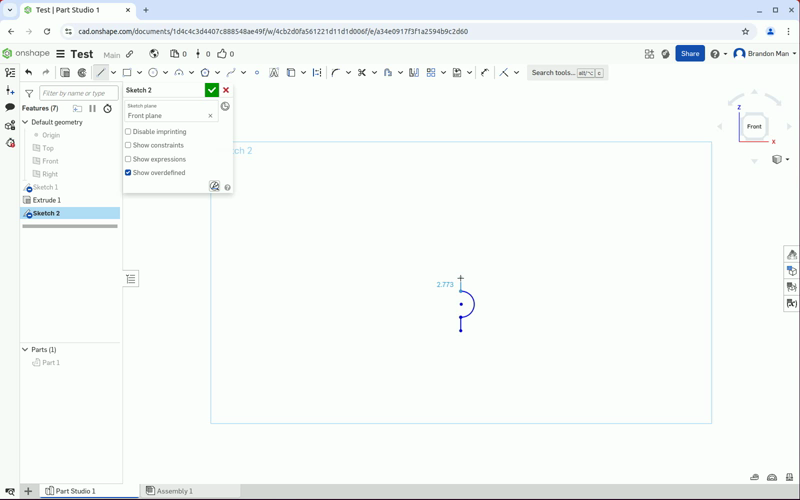
key_up(shift)
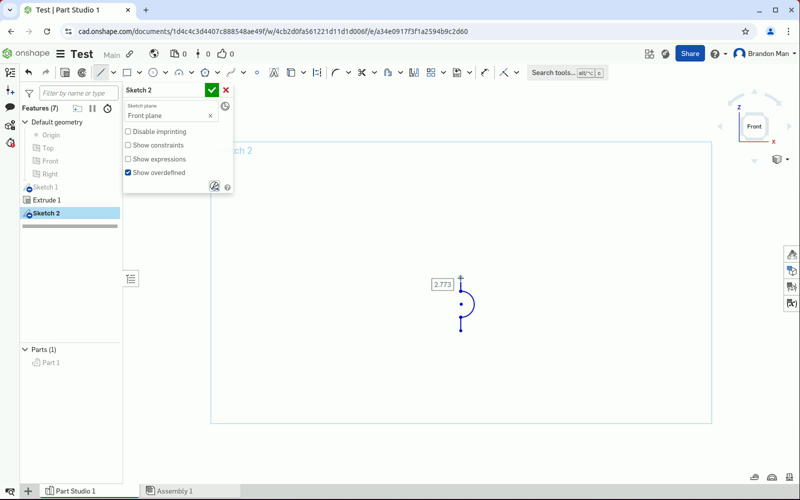
key(esc)
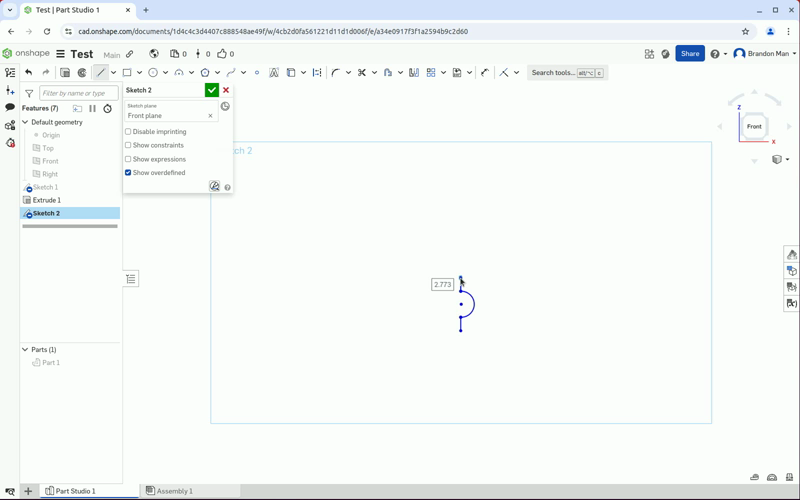
key(a)
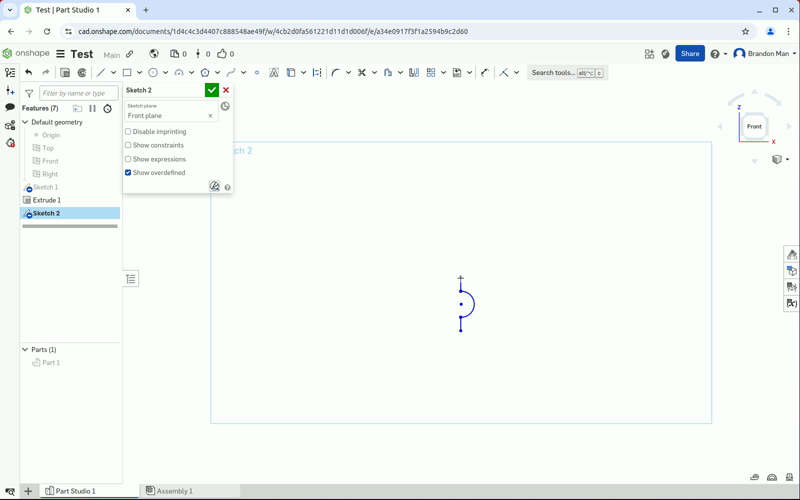
mouse_move(460, 277)
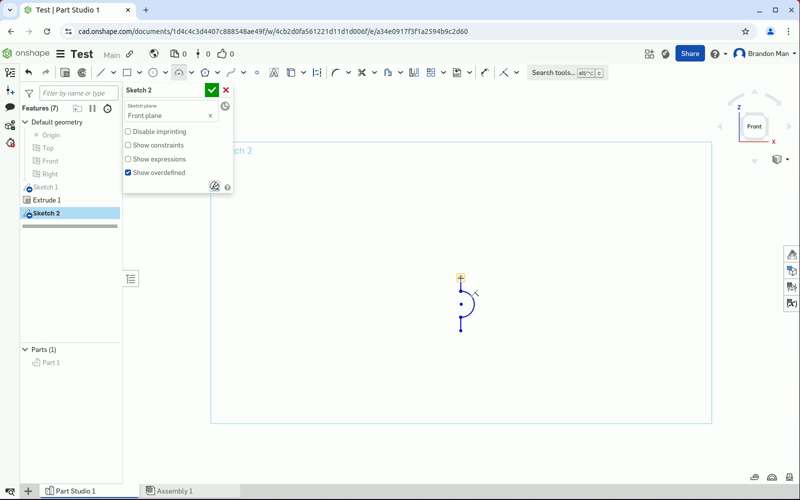
click(460, 277)
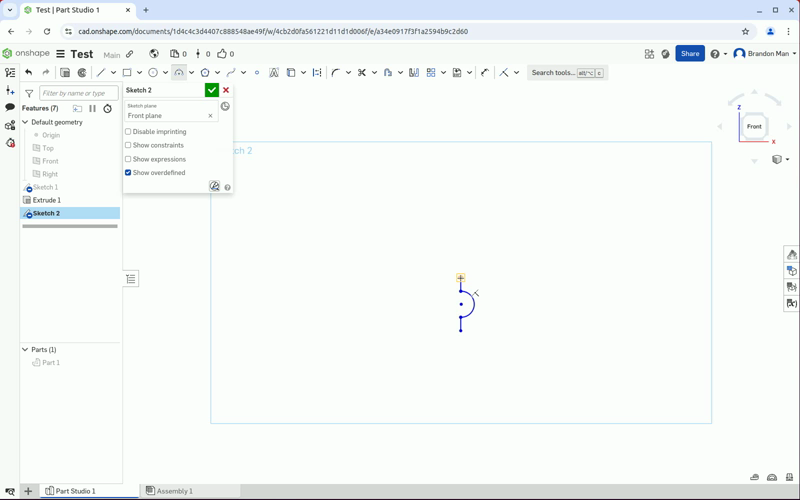
mouse_move(460, 330)
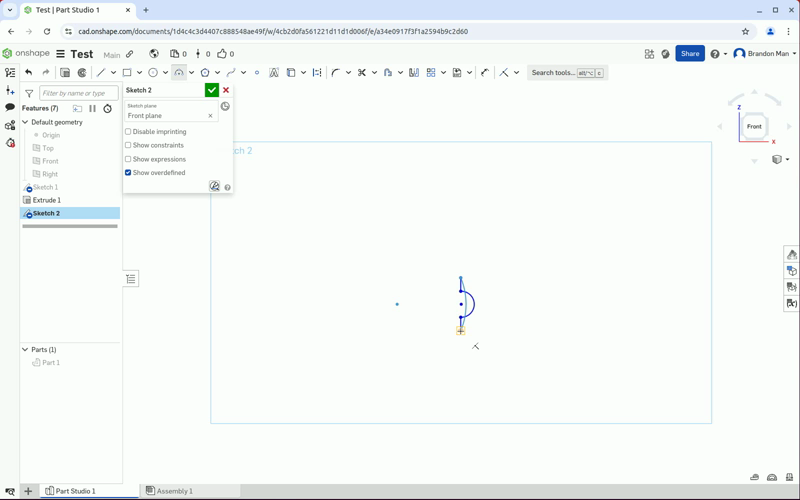
click(460, 330)
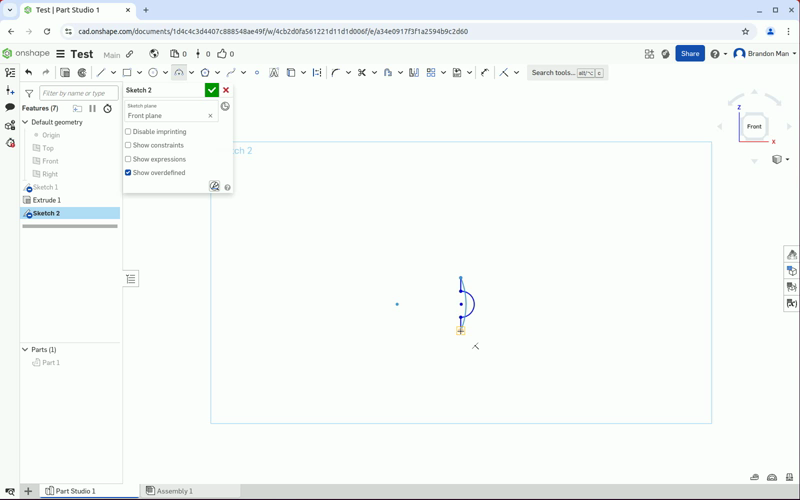
key_down(shift)
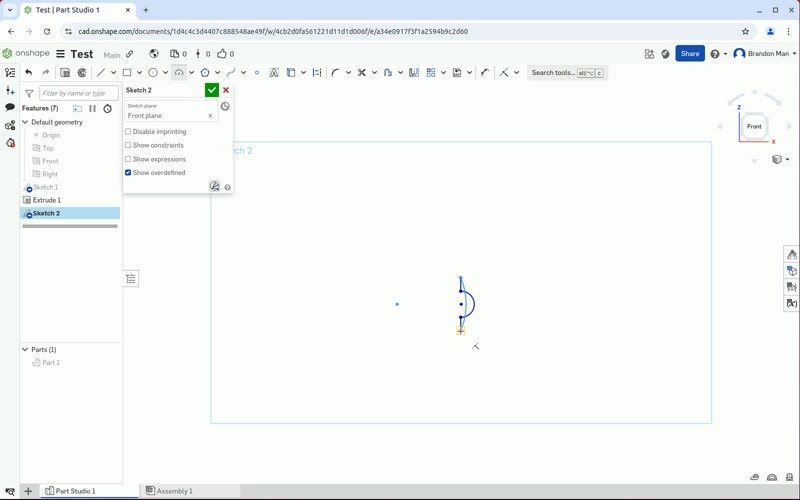
mouse_move(434, 304)
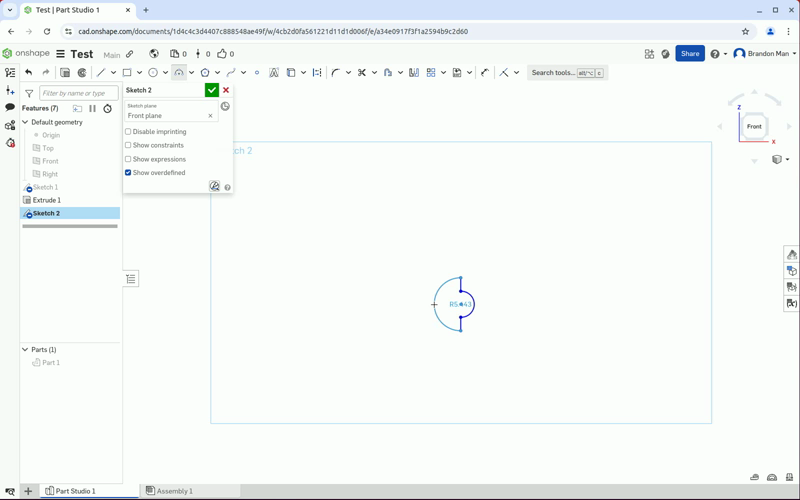
click(434, 304)
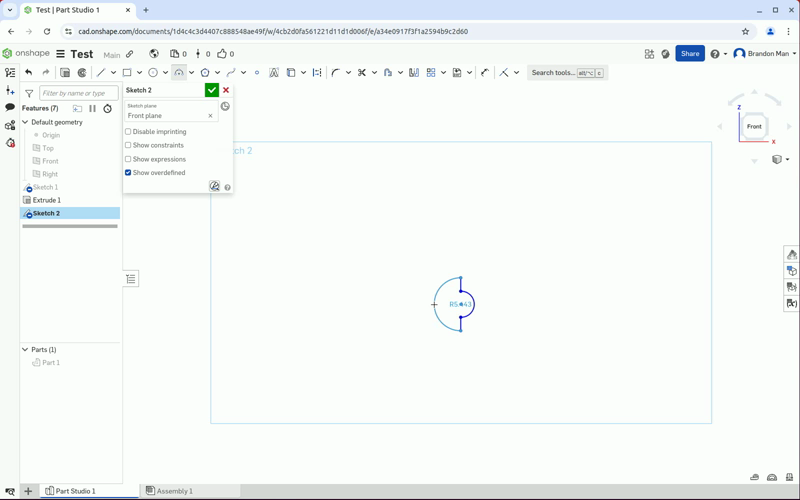
key_up(shift)
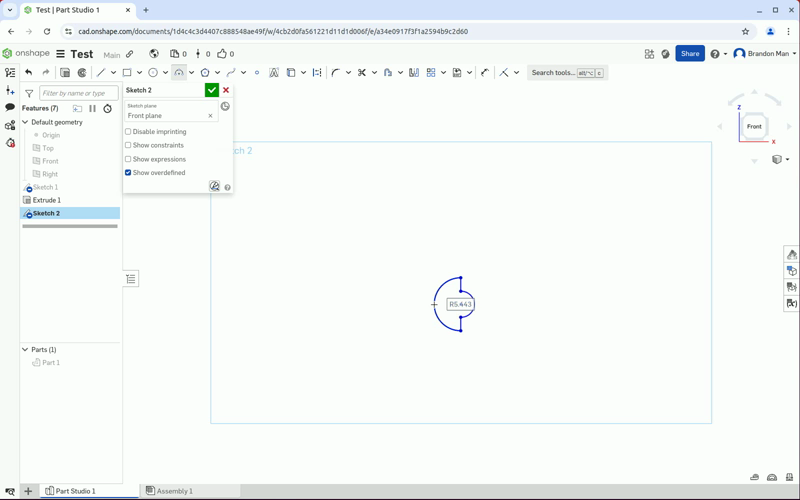
key(esc)
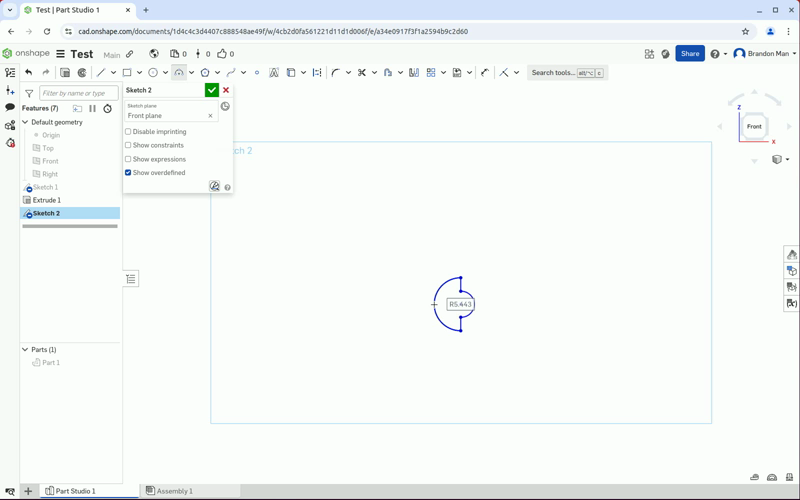
mouse_move(447, 298)
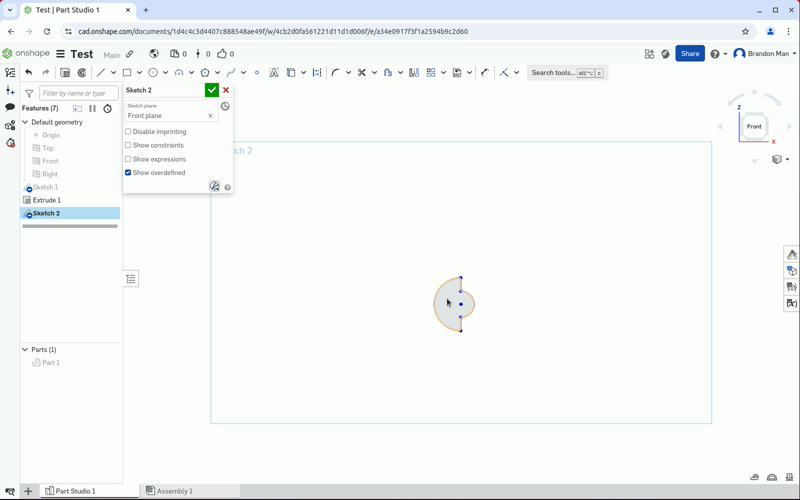
scroll(6)
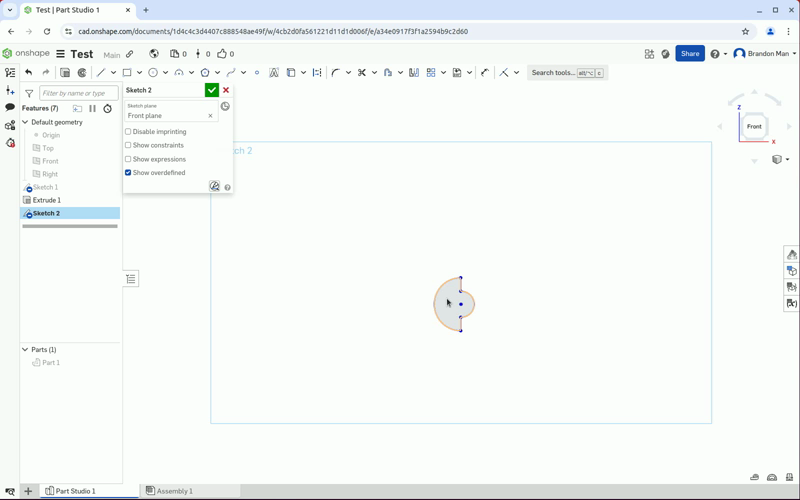
scroll(6)
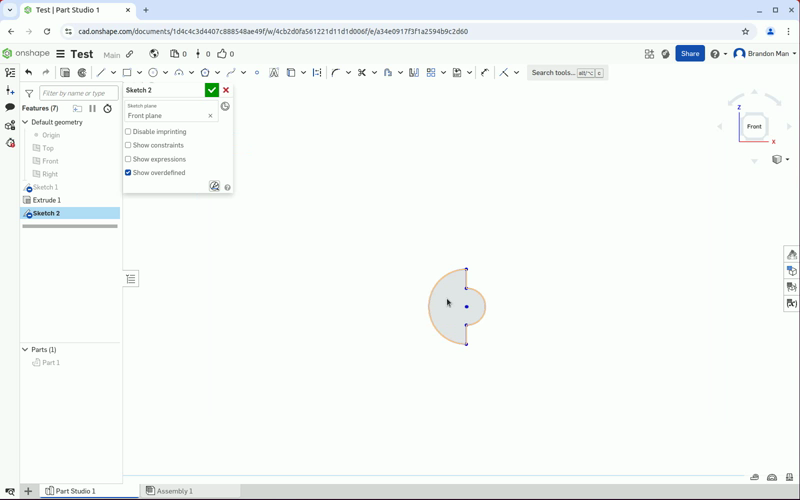
scroll(6)
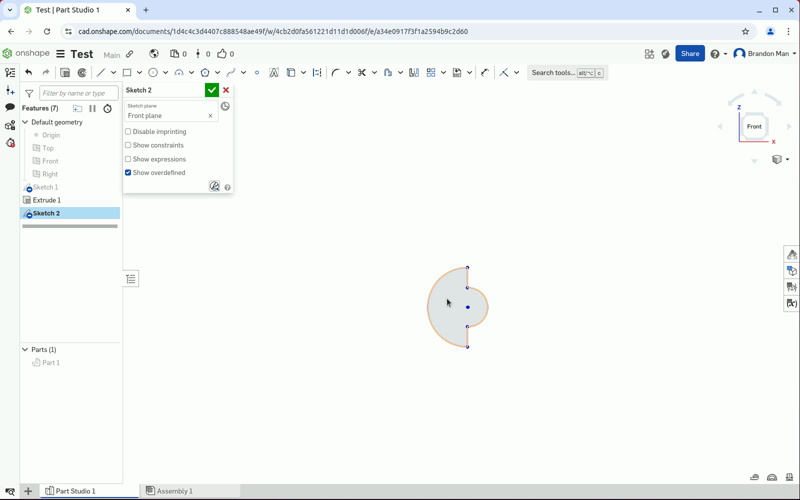
scroll(6)
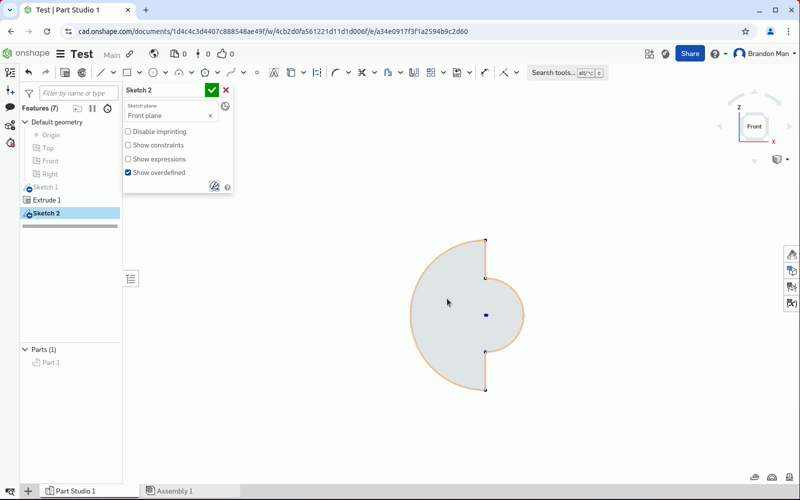
scroll(6)
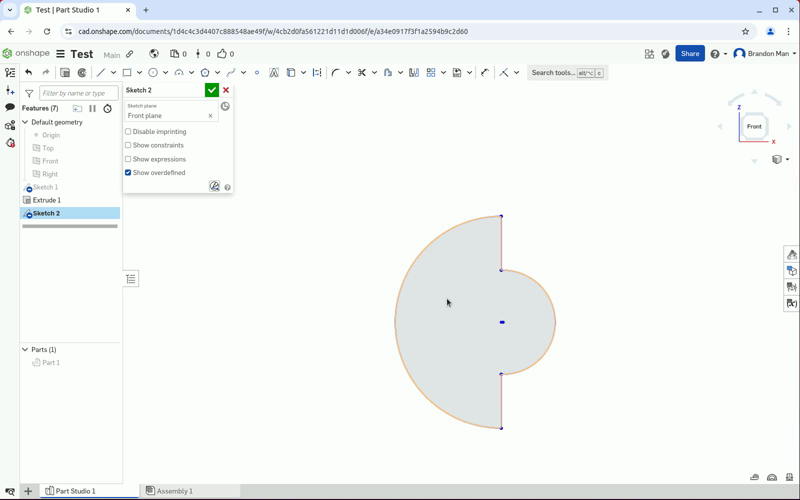
scroll(6)
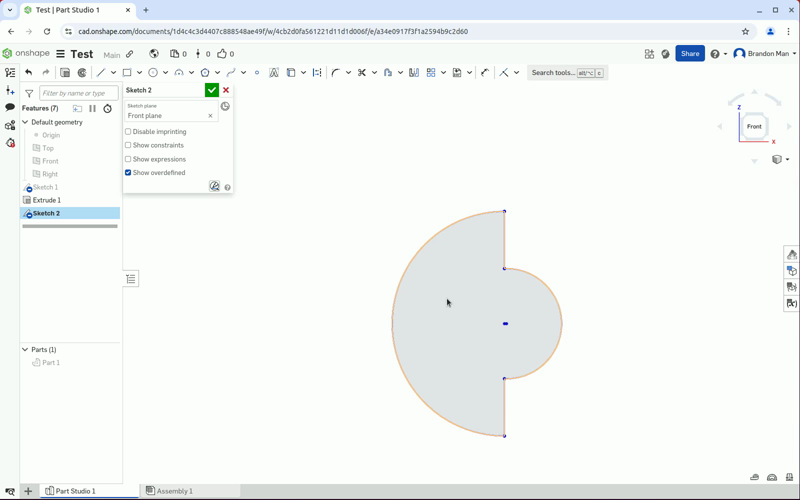
scroll(6)
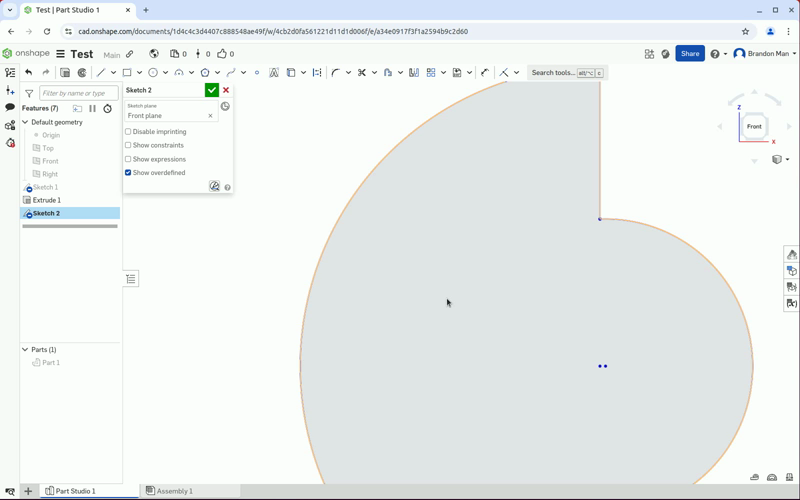
click(447, 298)
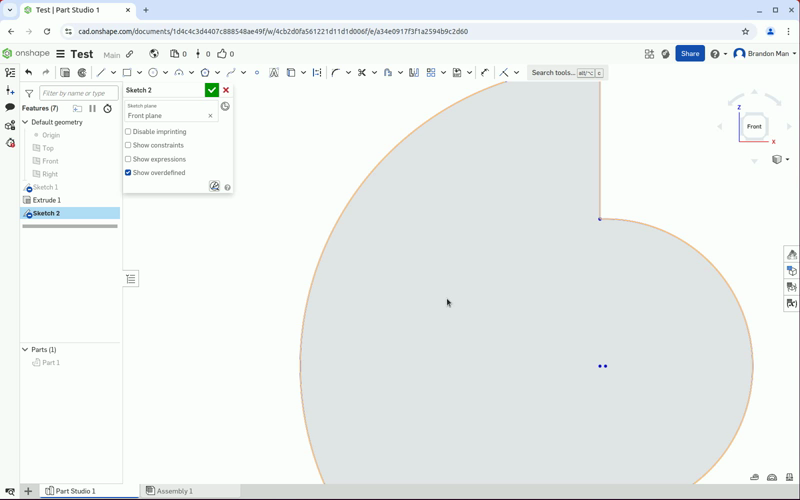
scroll(-6)
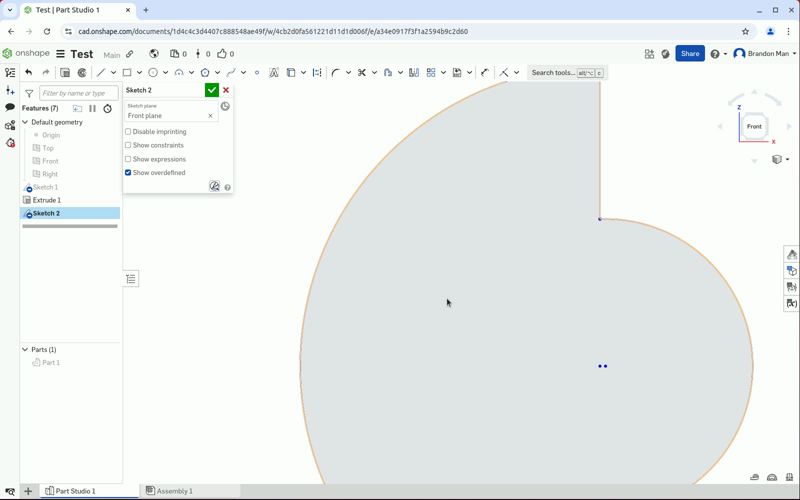
scroll(-6)
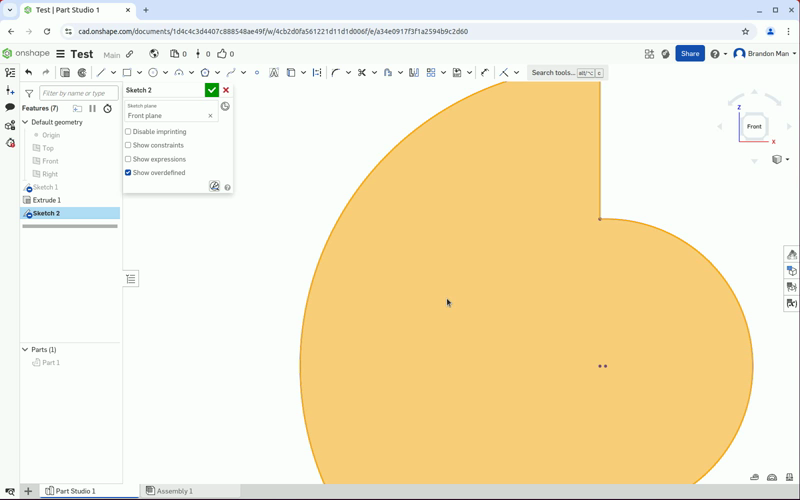
scroll(-6)
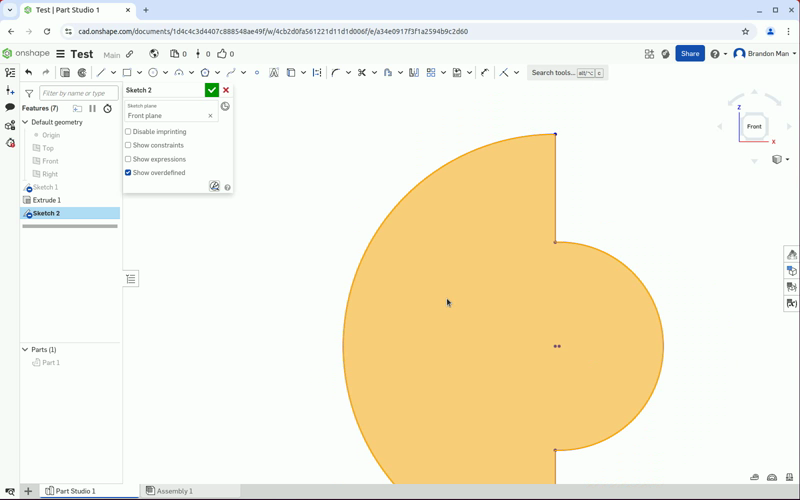
scroll(-6)
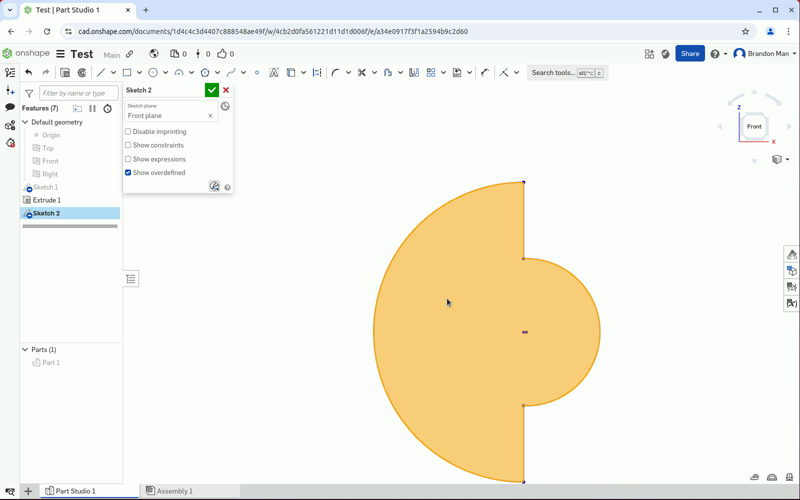
scroll(-6)
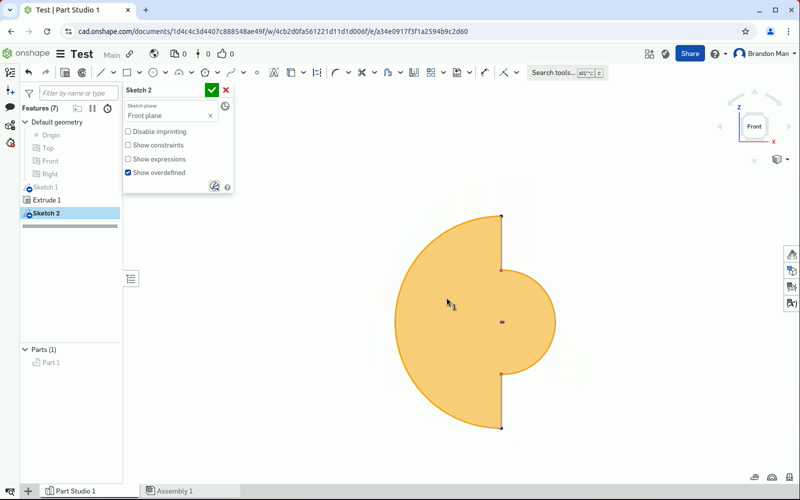
scroll(-6)
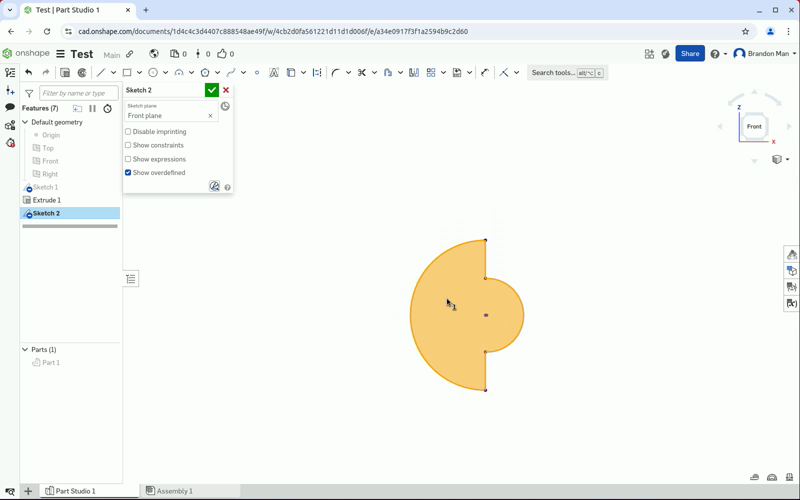
scroll(-6)
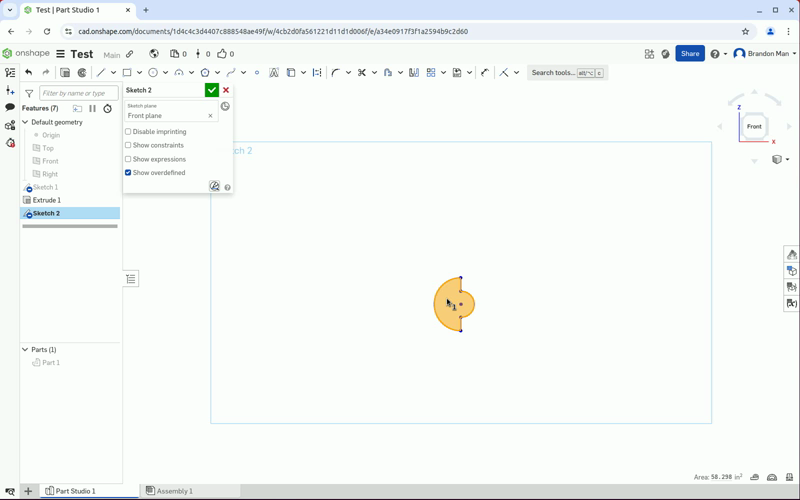
mouse_move(73, 352)
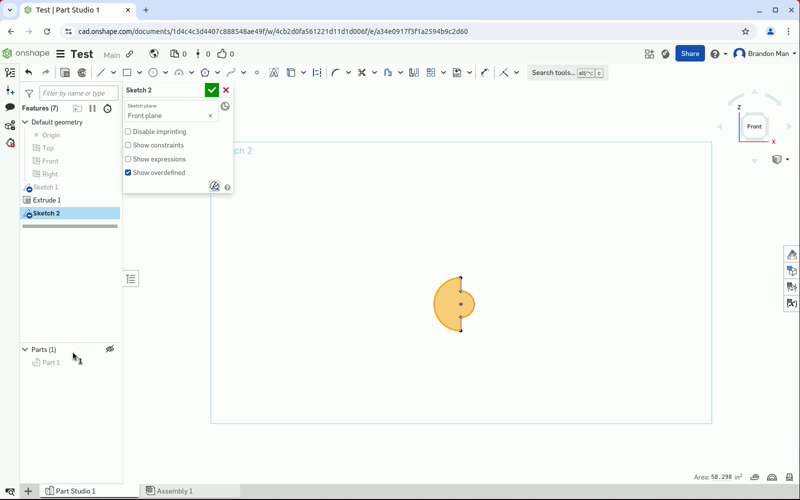
key(shift+y)
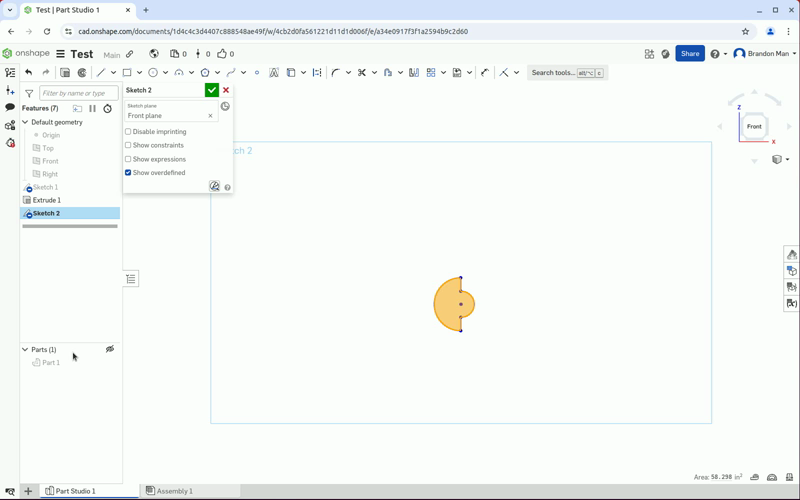
key(shift+e)
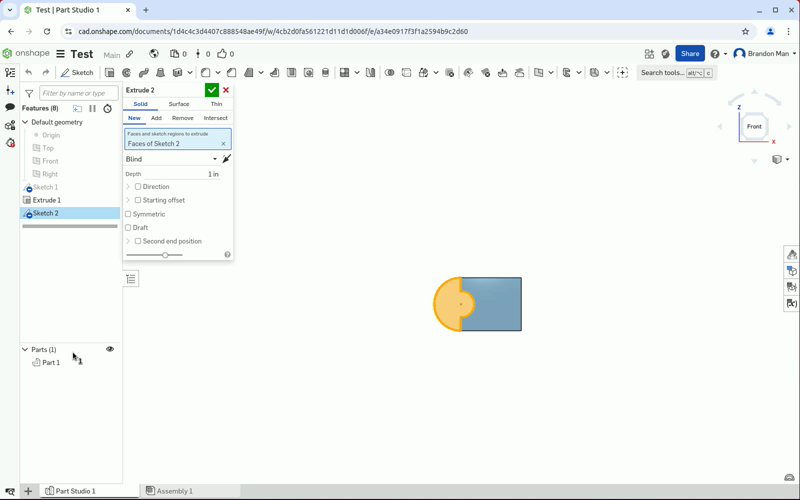
mouse_move(143, 106)
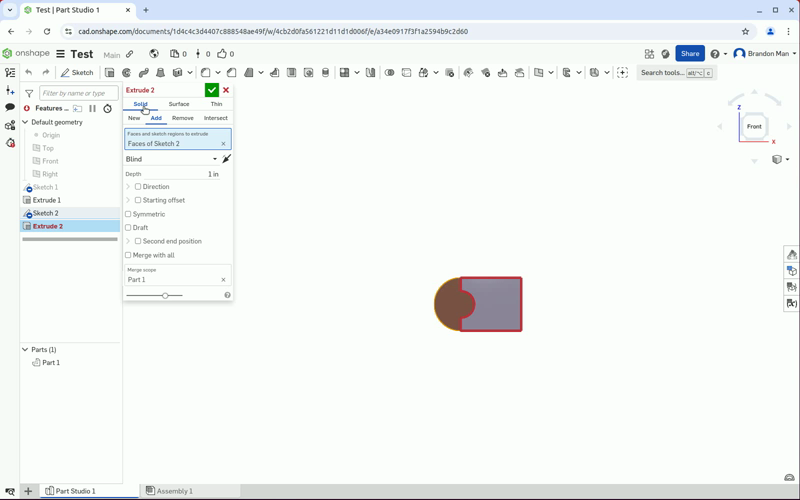
click(143, 106)
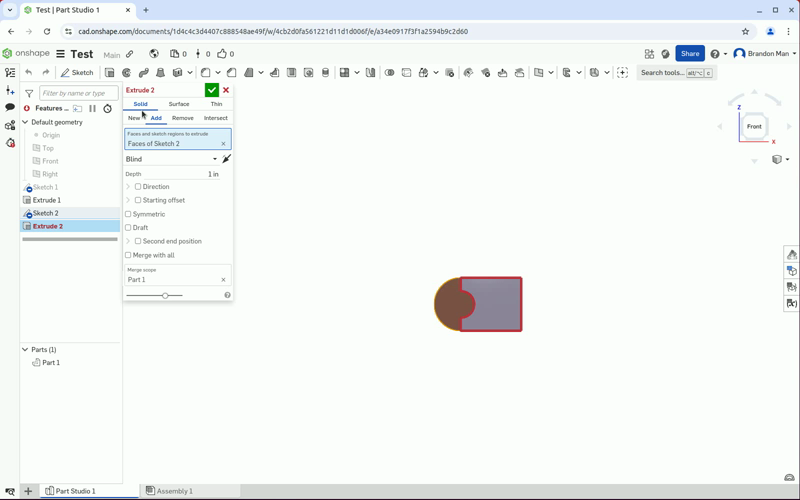
mouse_move(137, 120)
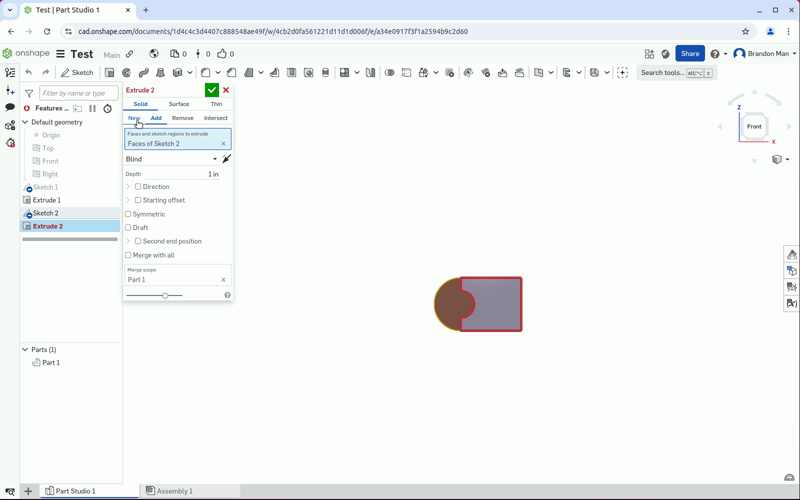
click(137, 120)
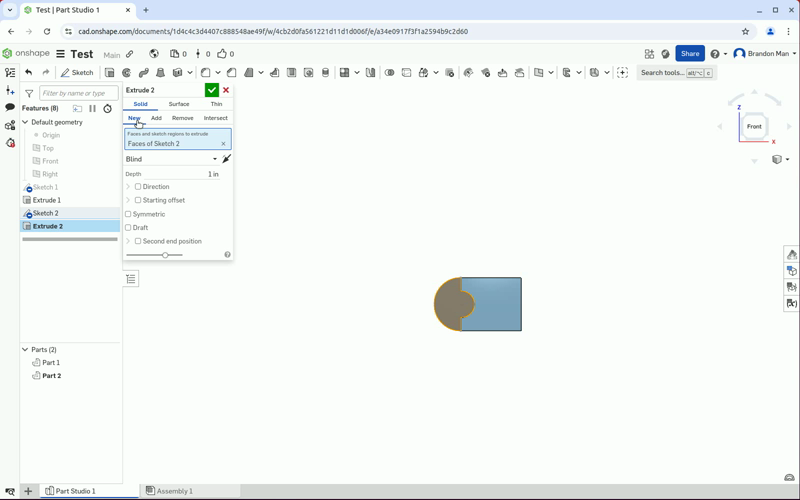
key(tab, 4)
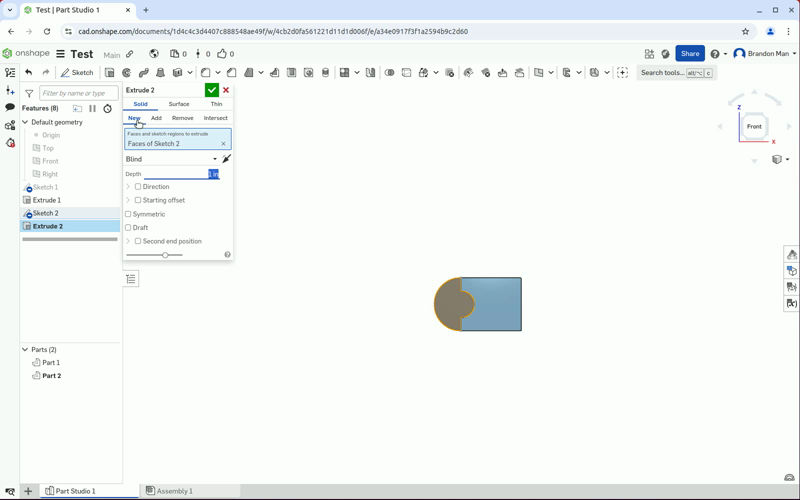
text(-13.48)
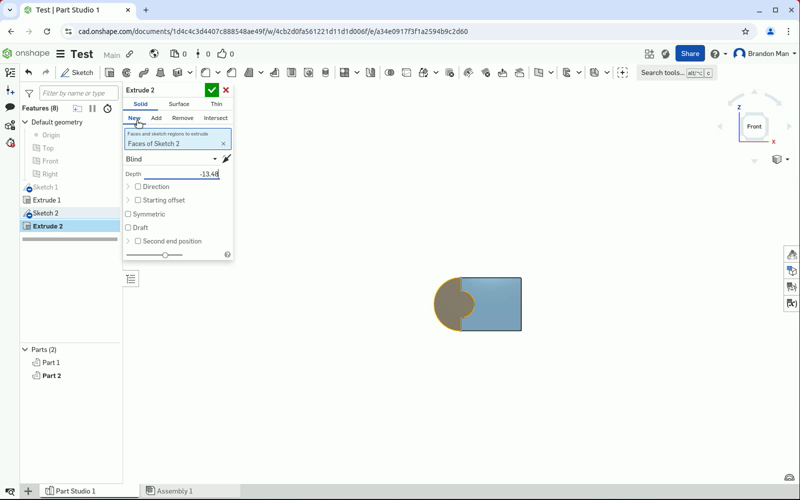
key(enter)
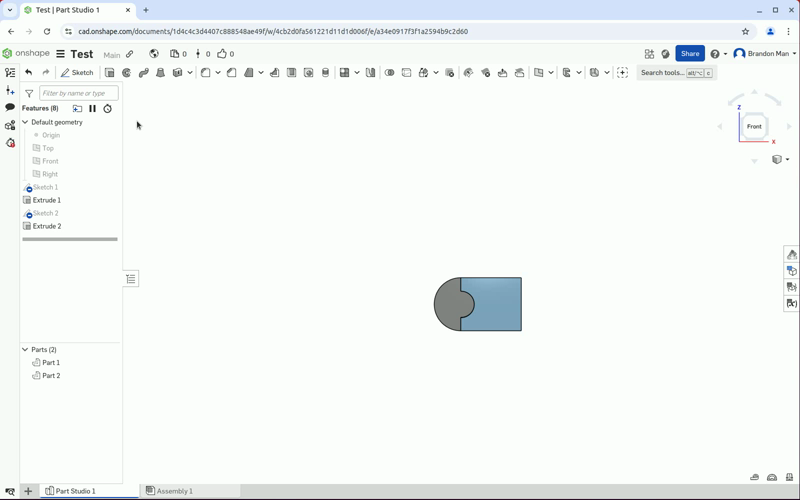
key(shift+h)
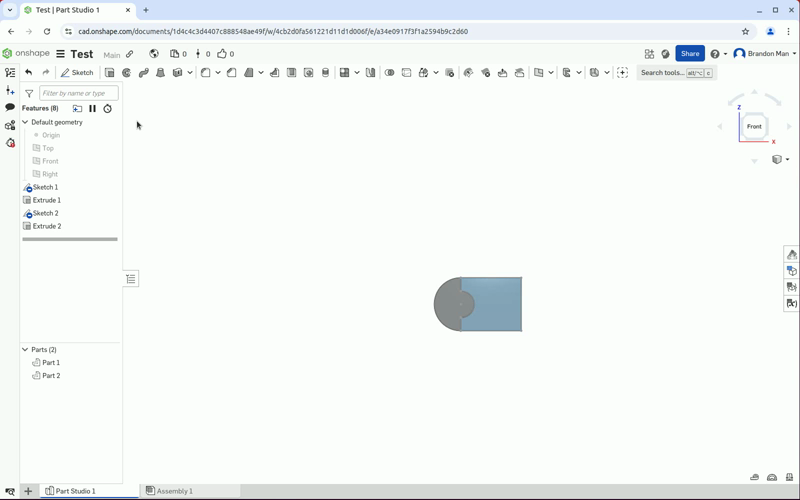
key(shift+h)
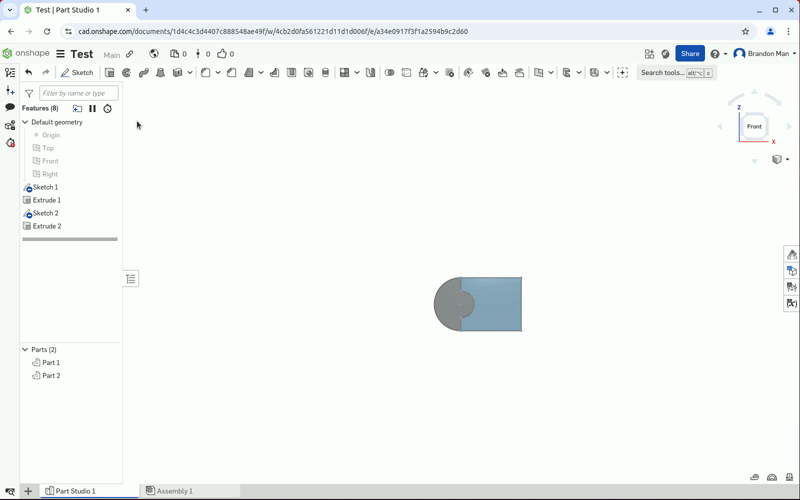
key(shift+7)
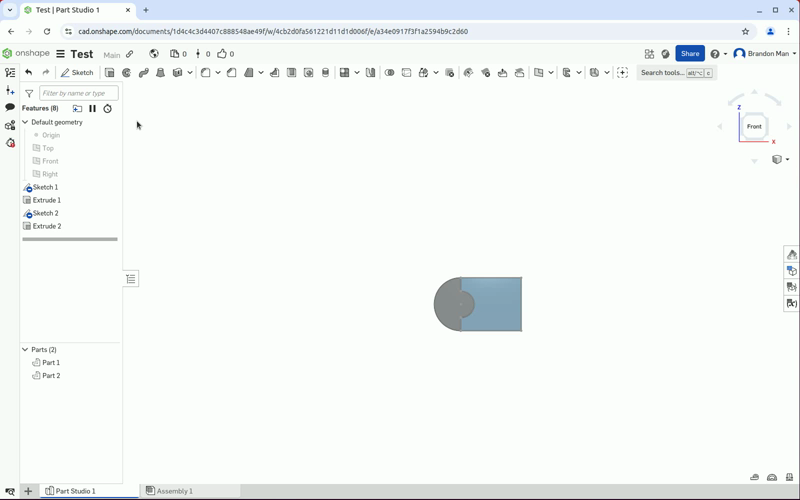
key(left, 2)
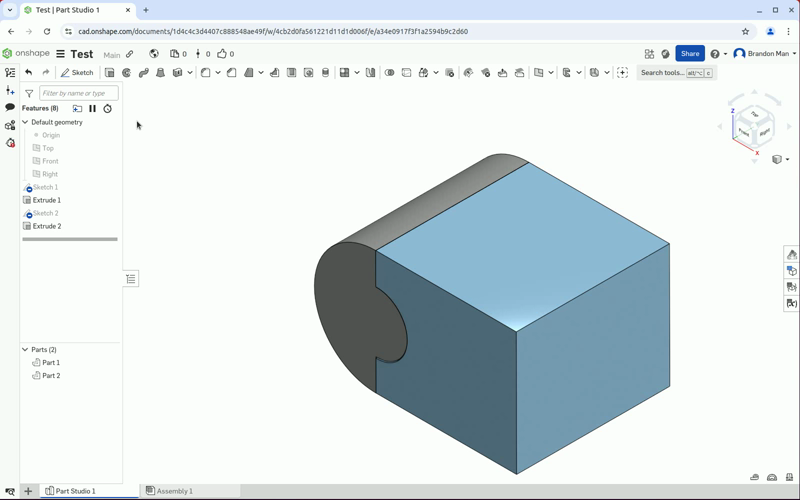
key(down, 2)
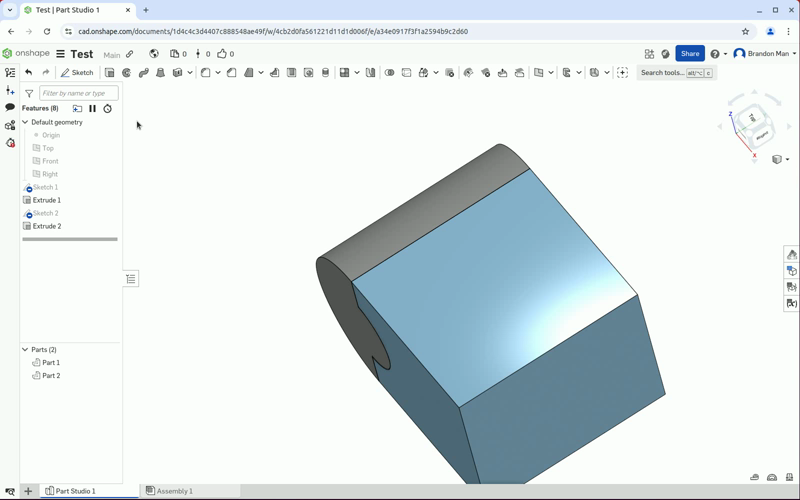
key(up, 2)
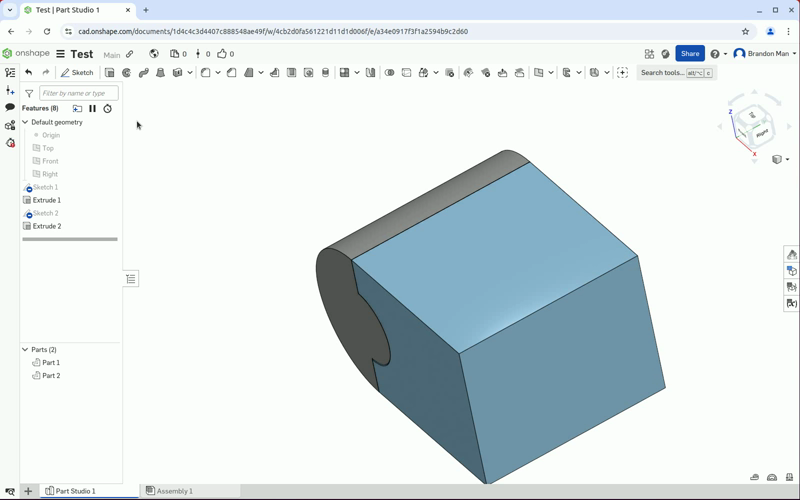
key(right, 2)
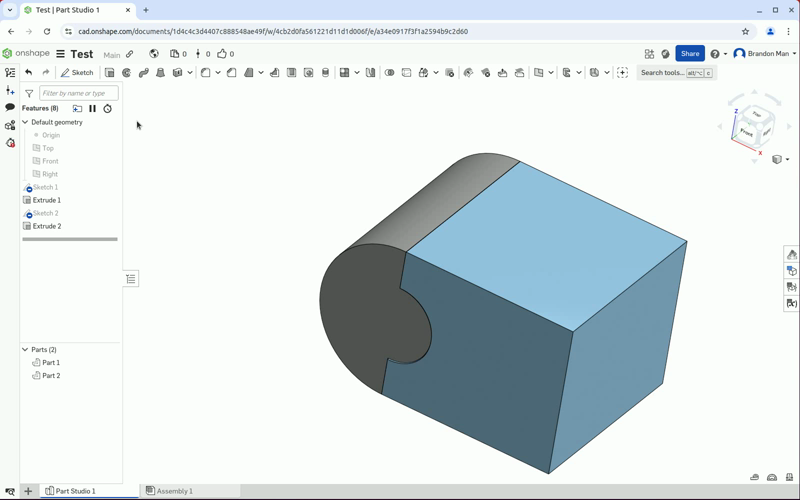
mouse_move(73, 189)
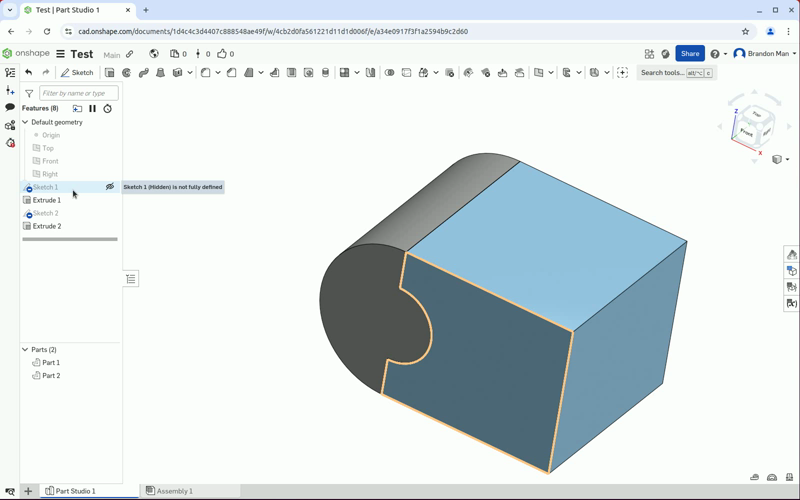
click(73, 189)